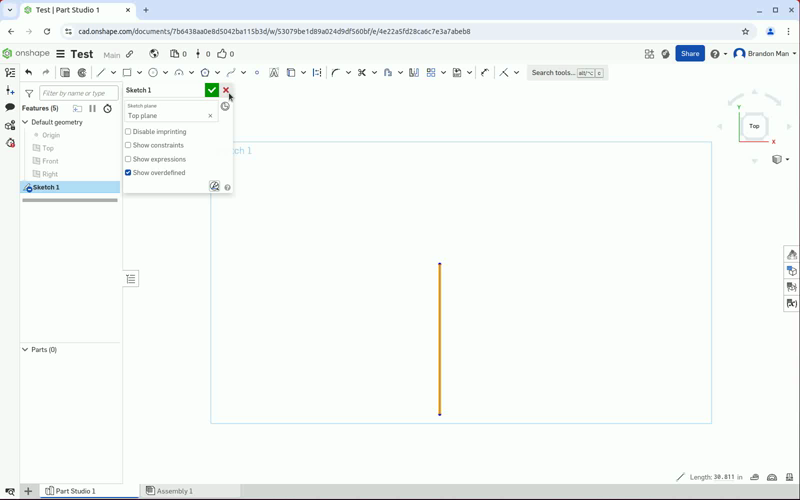
key(shift+h)
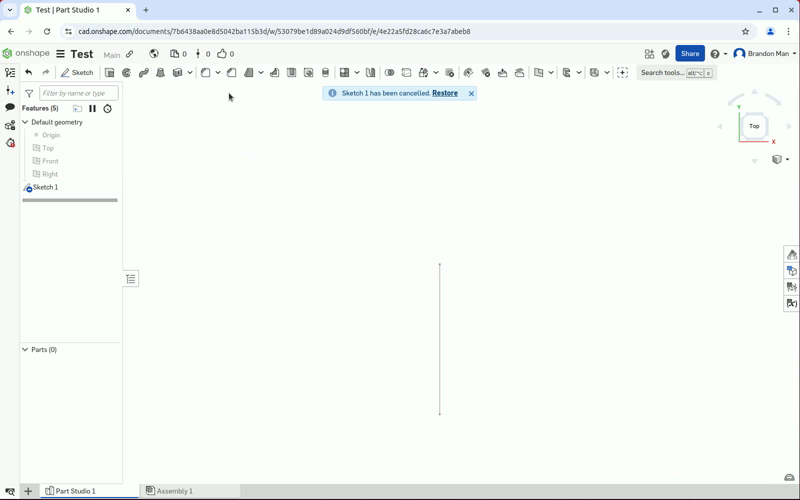
key(shift+s)
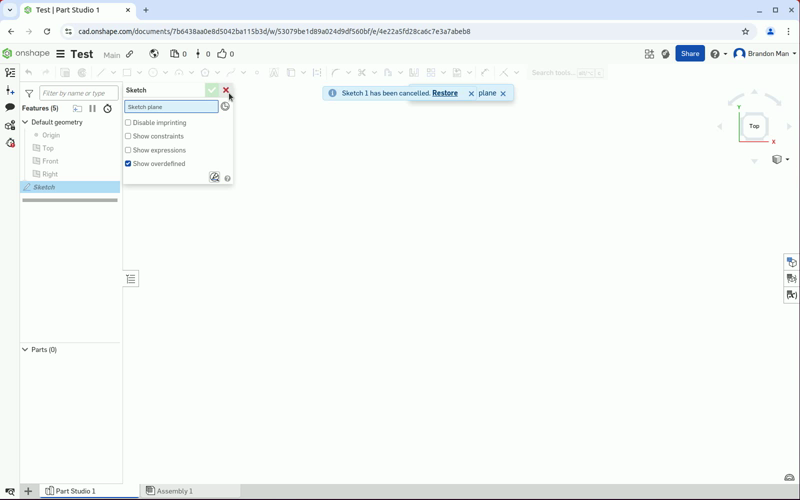
mouse_move(73, 150)
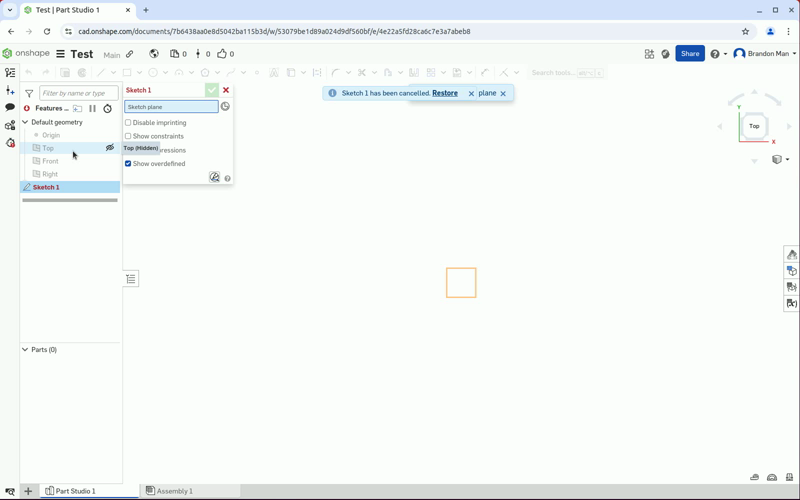
click(73, 150)
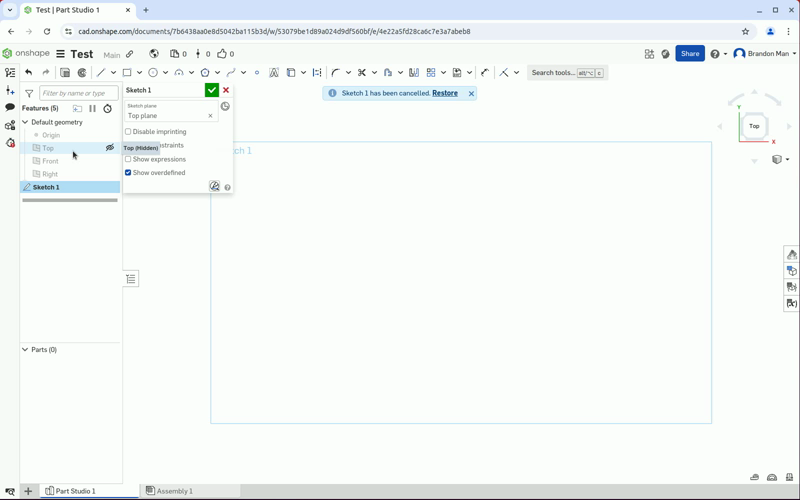
mouse_move(73, 352)
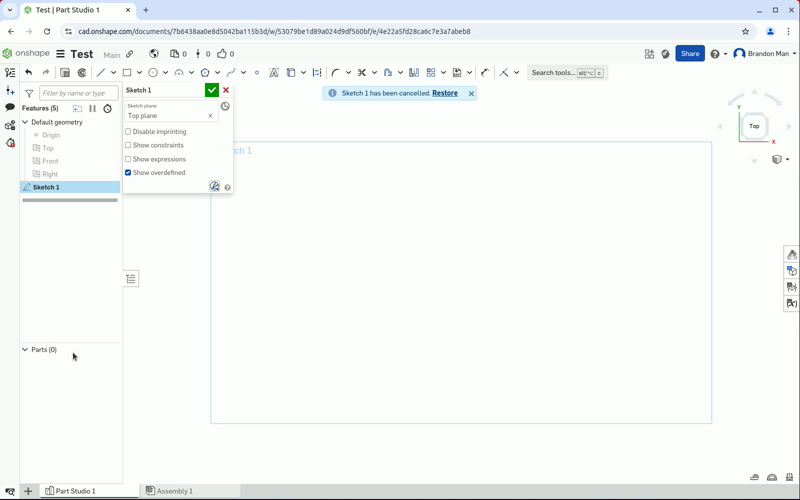
key(y)
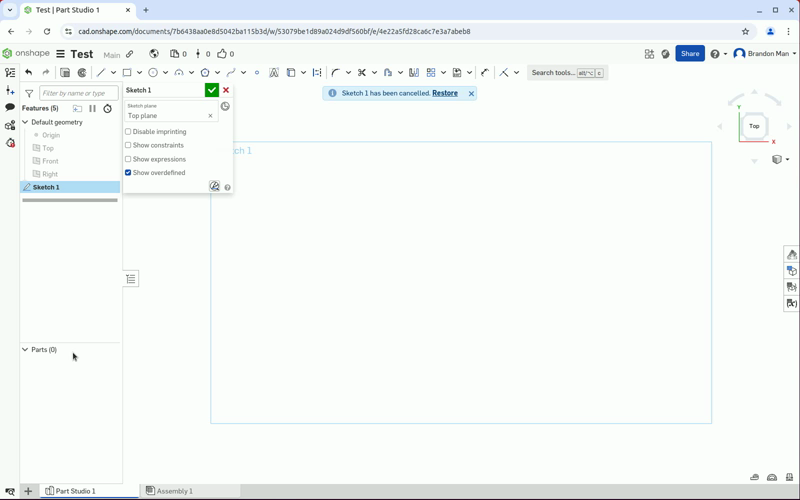
key(l)
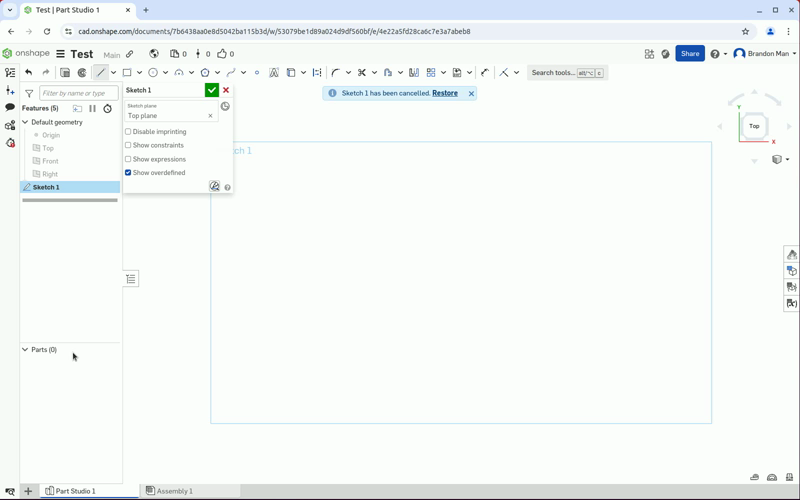
key_down(shift)
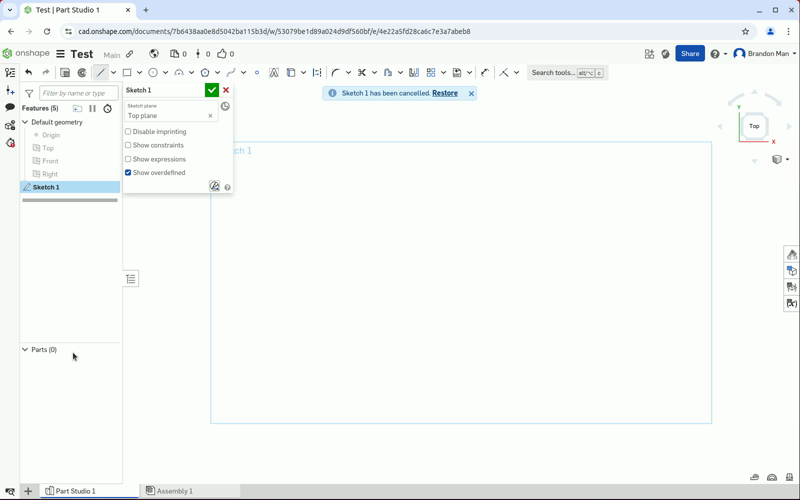
mouse_move(383, 395)
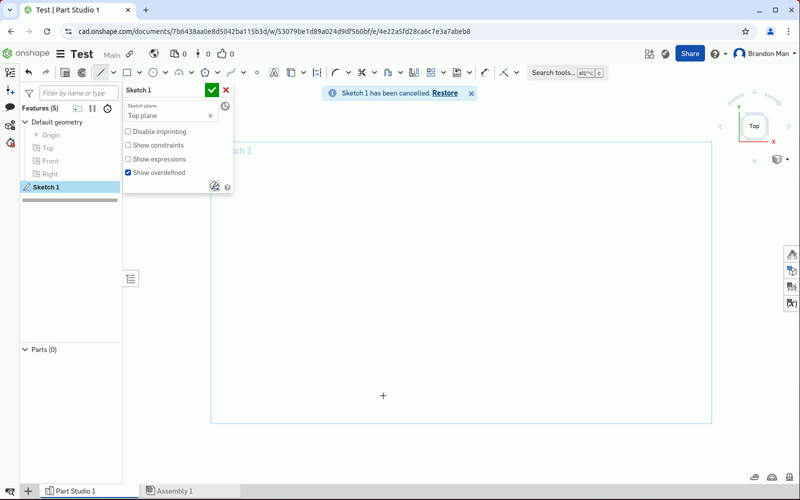
click(383, 395)
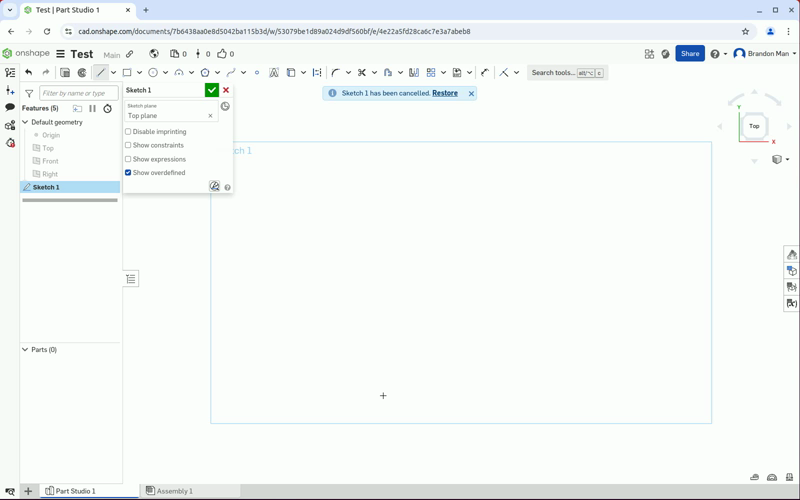
key_up(shift)
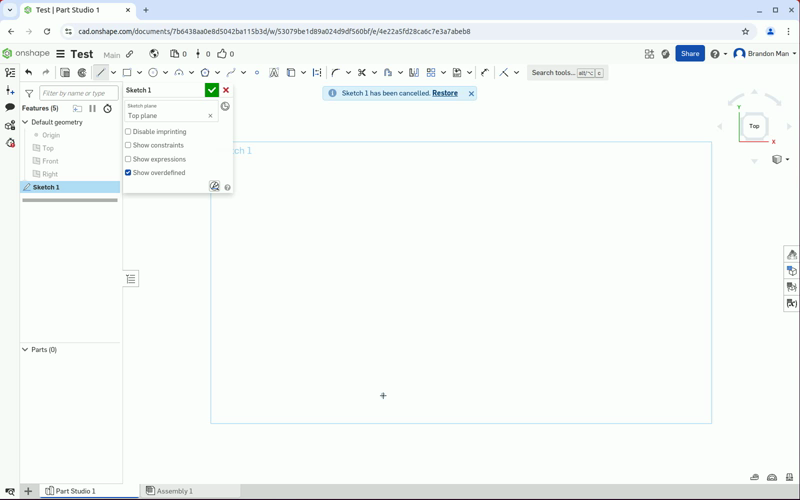
key_down(shift)
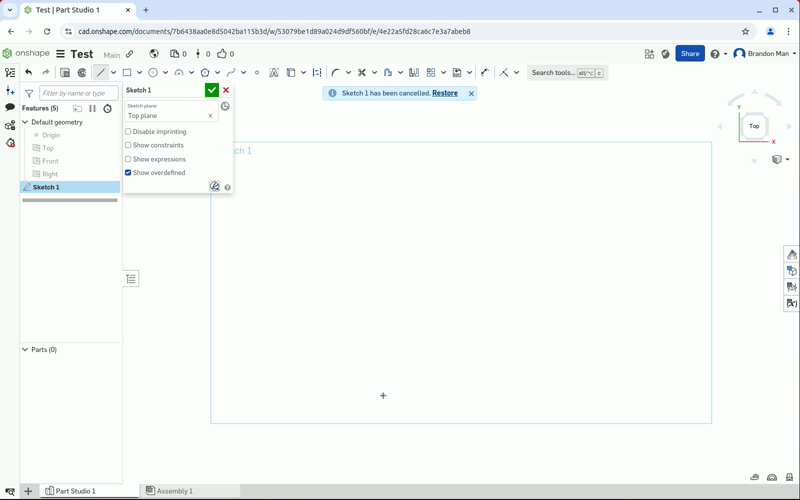
mouse_move(413, 395)
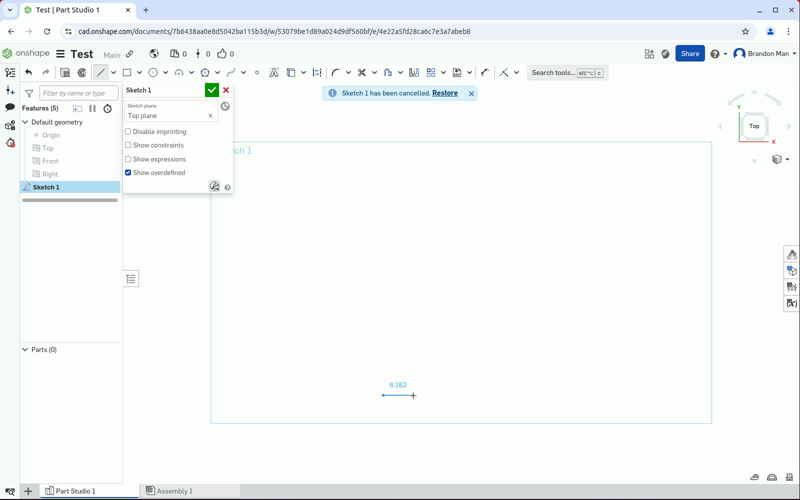
mouse_move(406, 395)
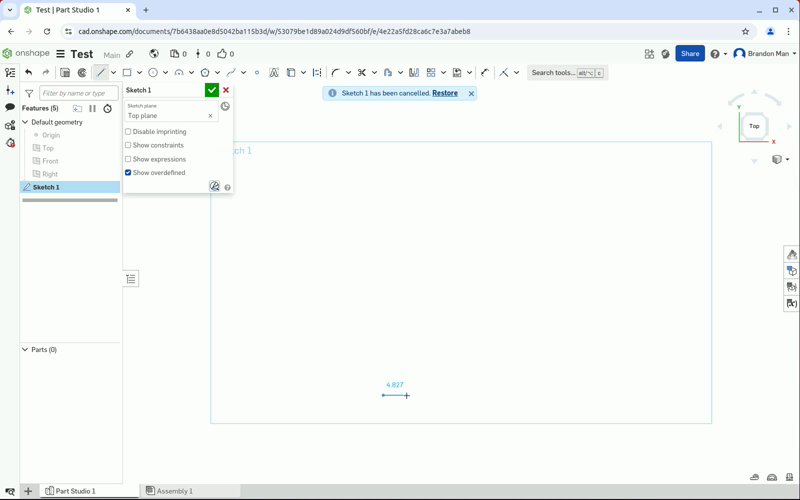
click(406, 395)
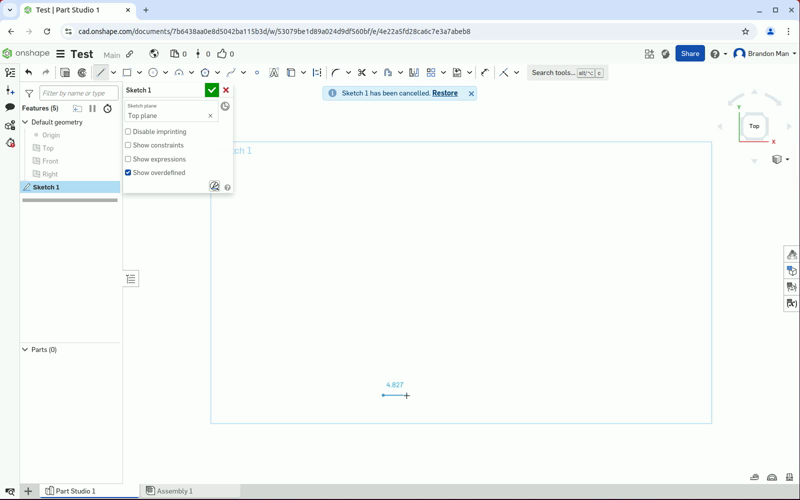
key_up(shift)
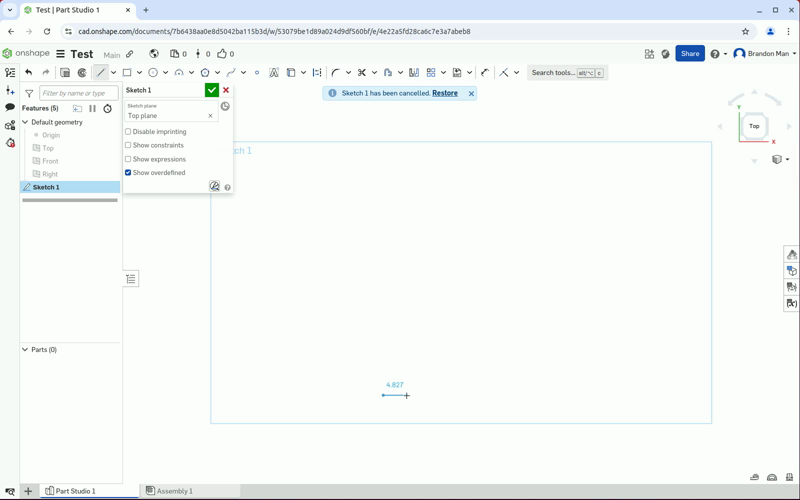
key_down(shift)
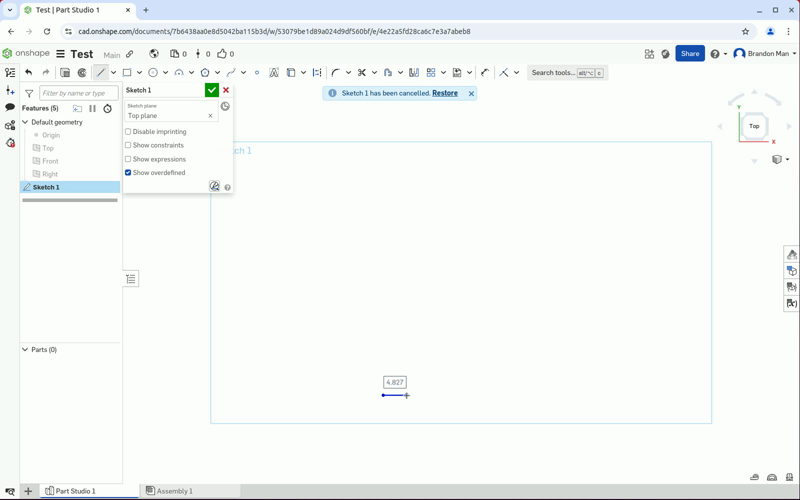
mouse_move(406, 193)
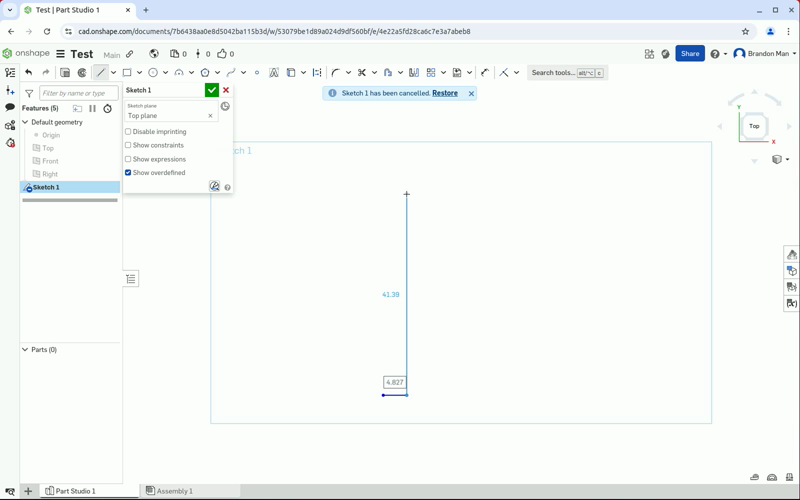
click(406, 193)
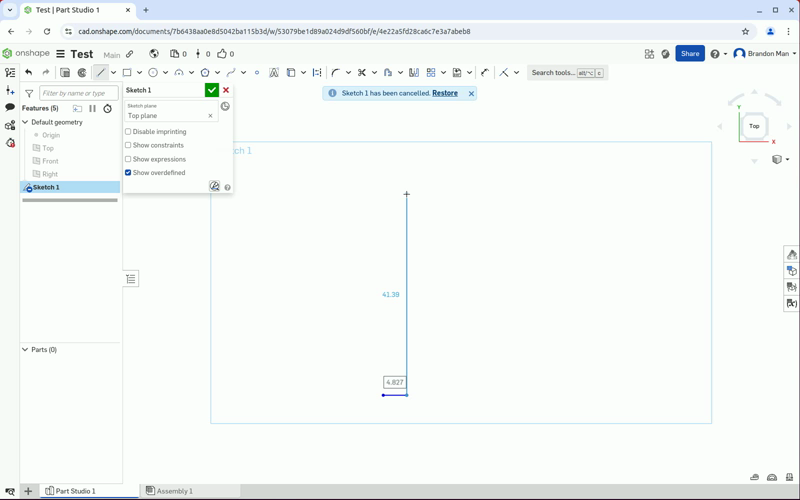
key_up(shift)
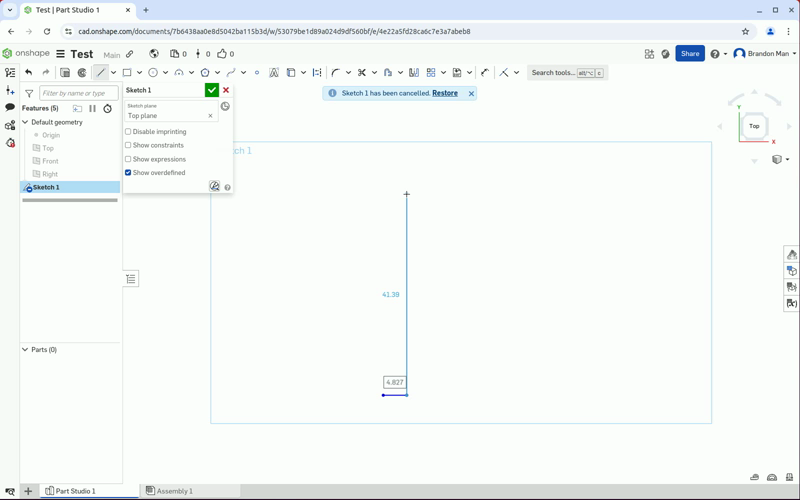
key_down(shift)
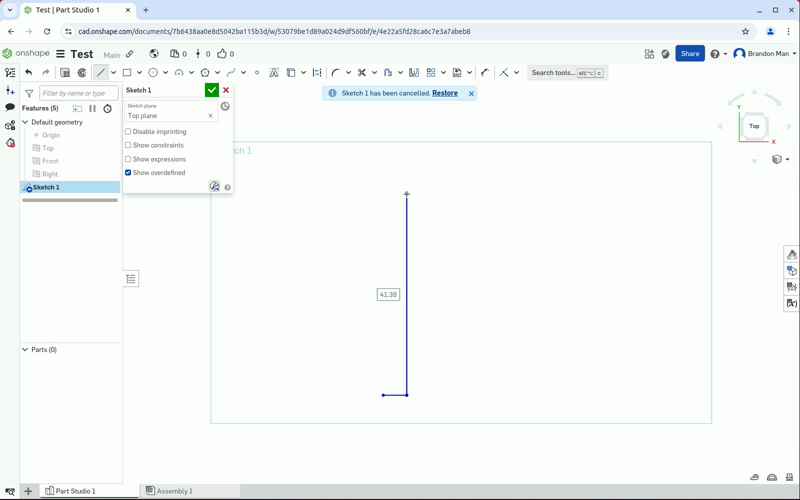
mouse_move(436, 193)
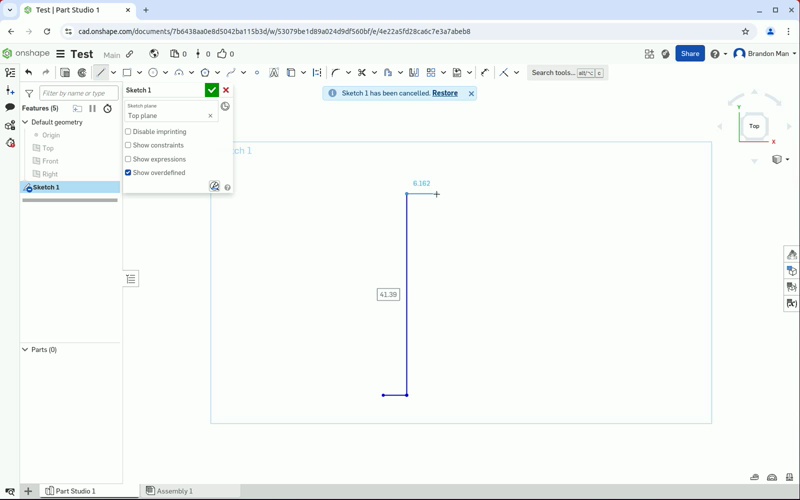
mouse_move(383, 193)
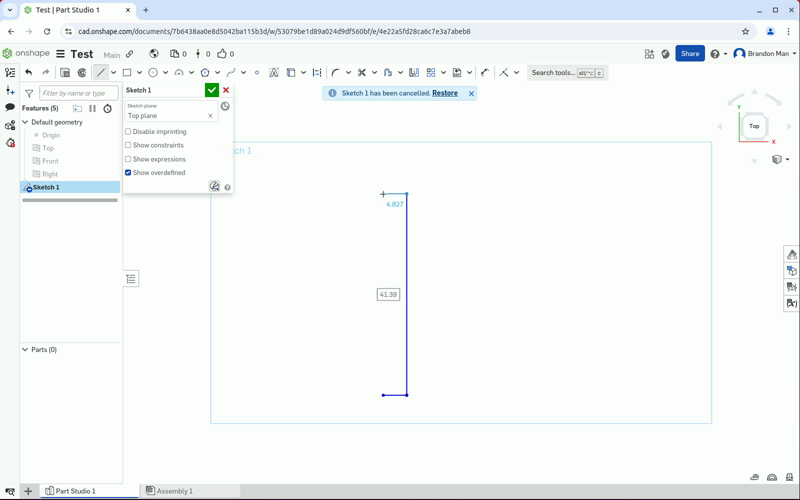
click(383, 193)
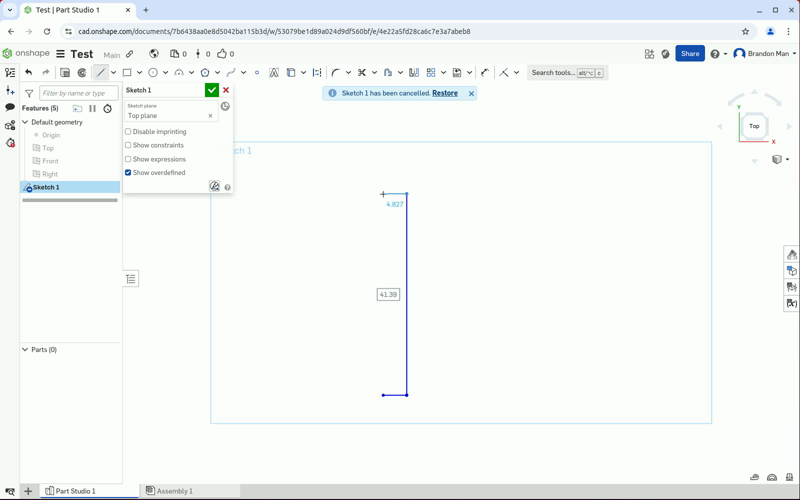
key_up(shift)
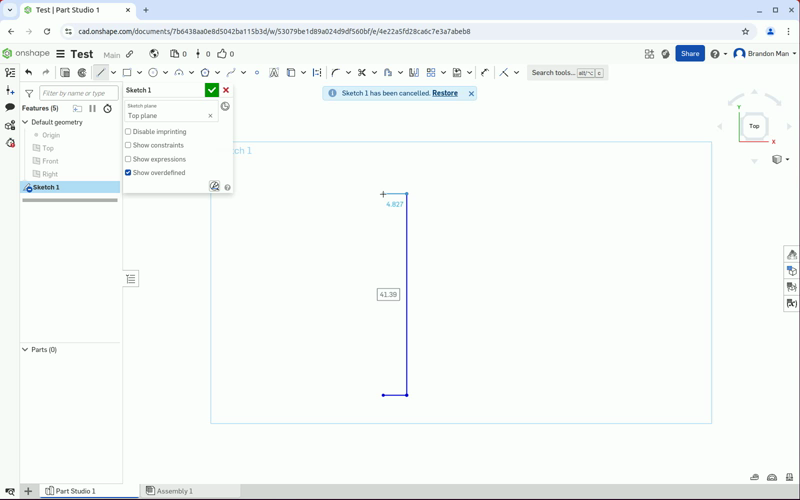
key_down(shift)
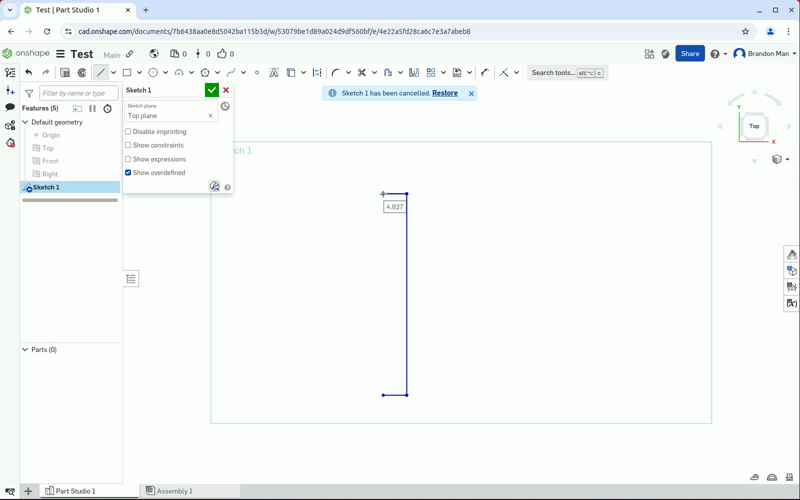
mouse_move(383, 395)
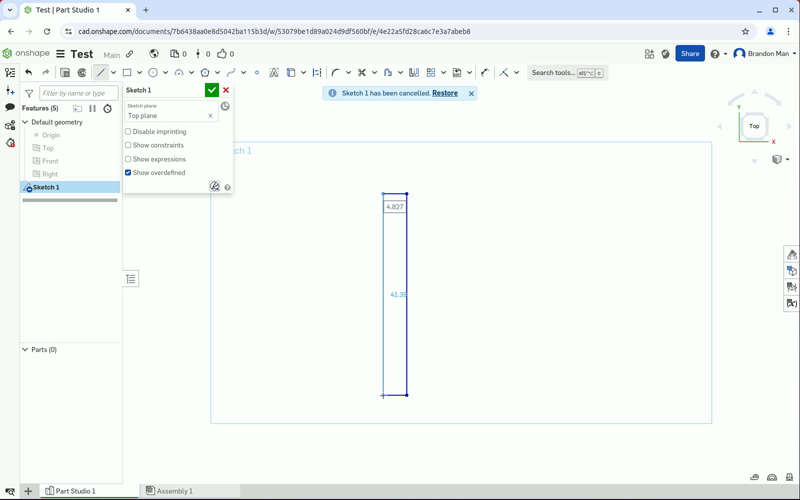
key_up(shift)
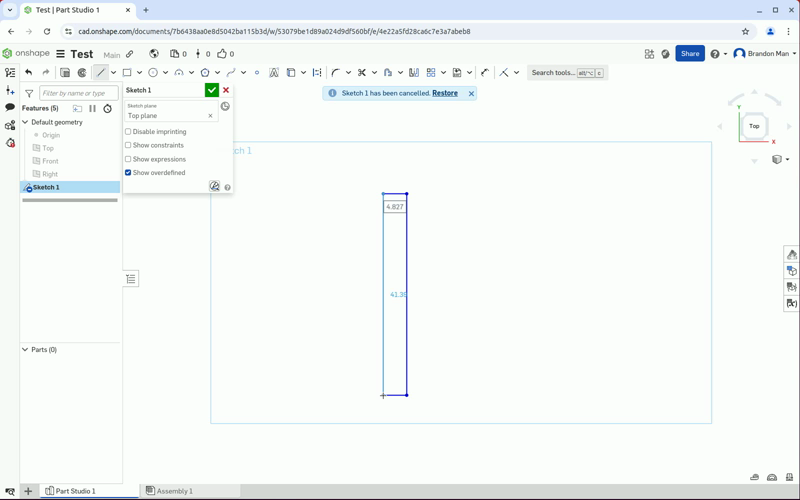
click(383, 395)
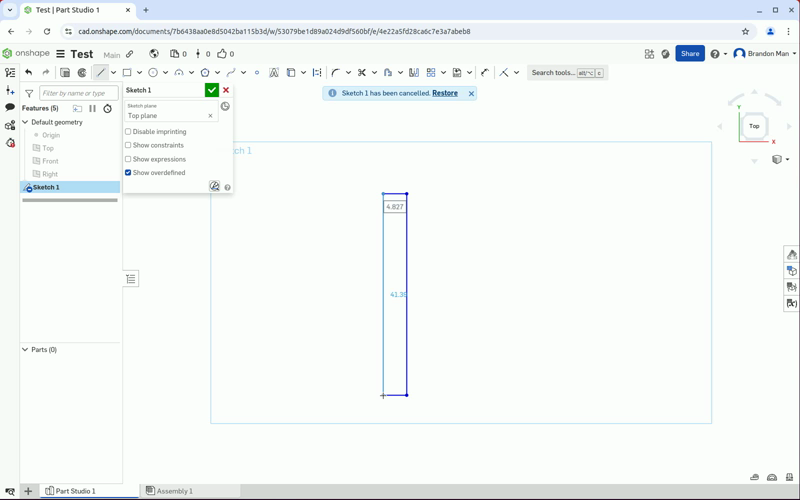
key(esc)
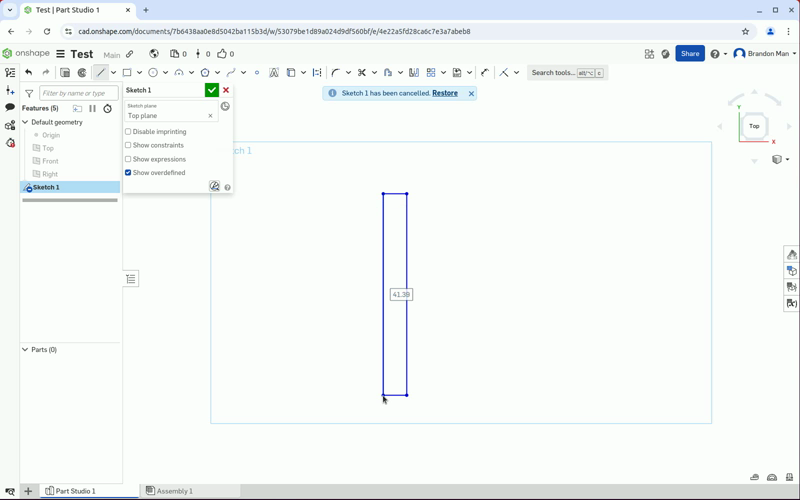
mouse_move(391, 353)
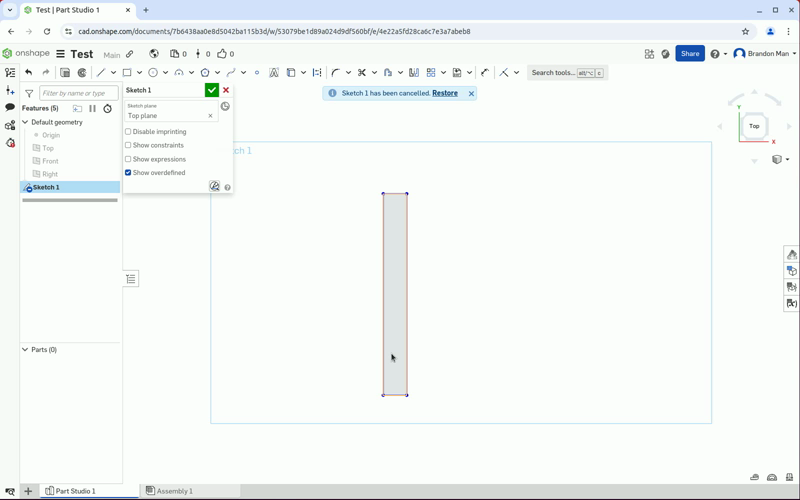
click(391, 353)
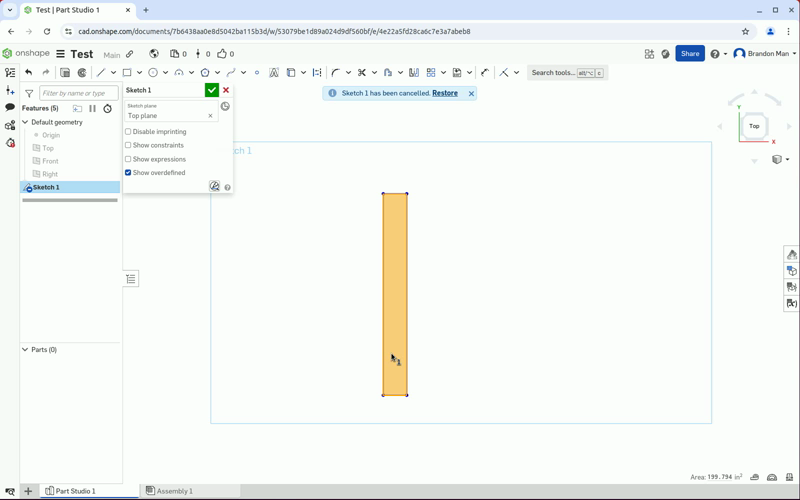
mouse_move(73, 352)
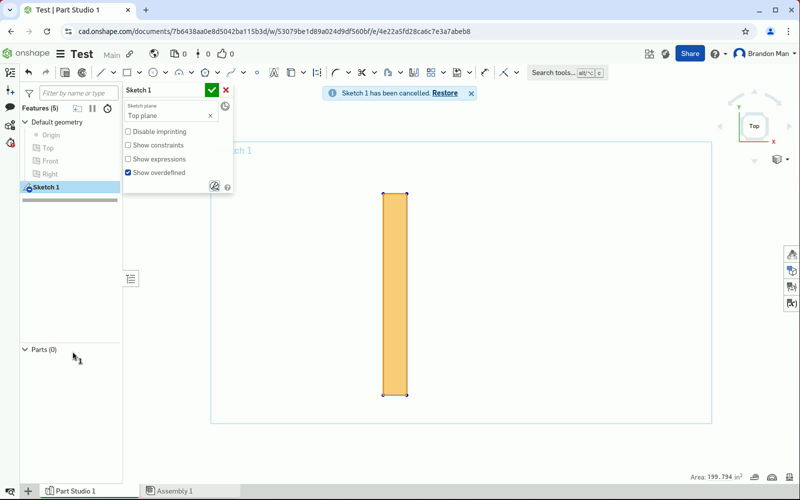
key(shift+y)
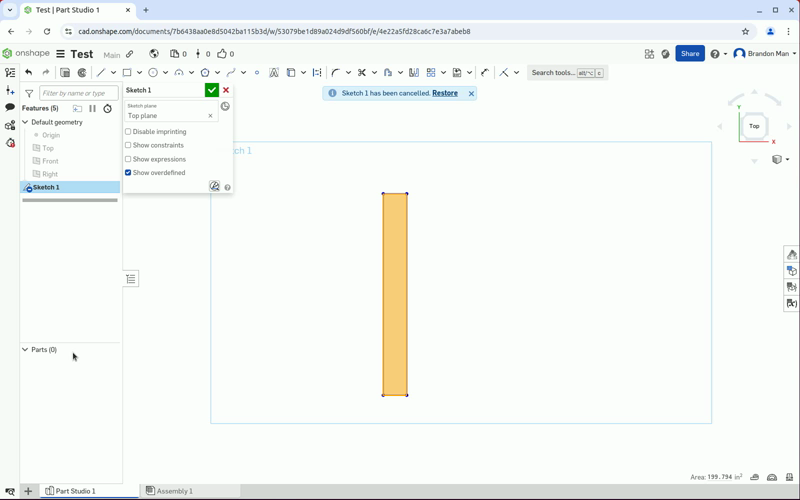
key(shift+e)
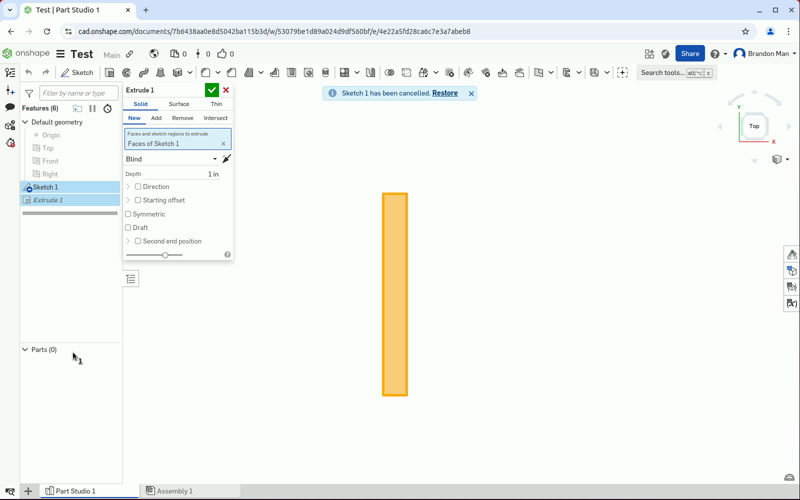
mouse_move(143, 106)
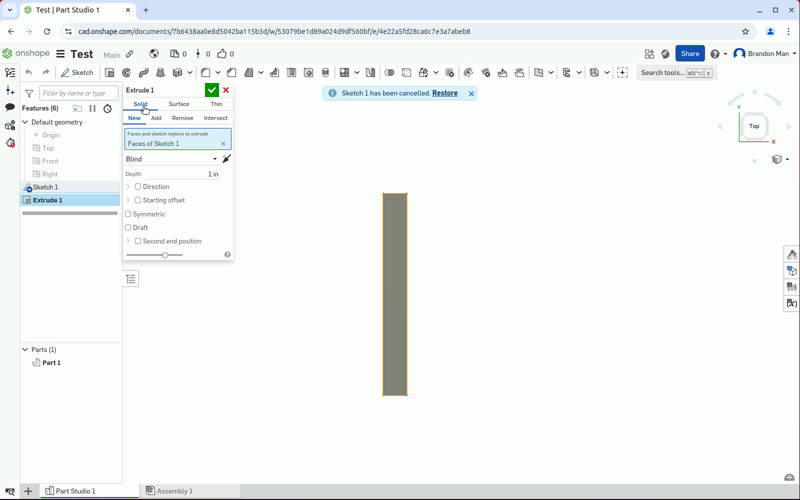
click(143, 106)
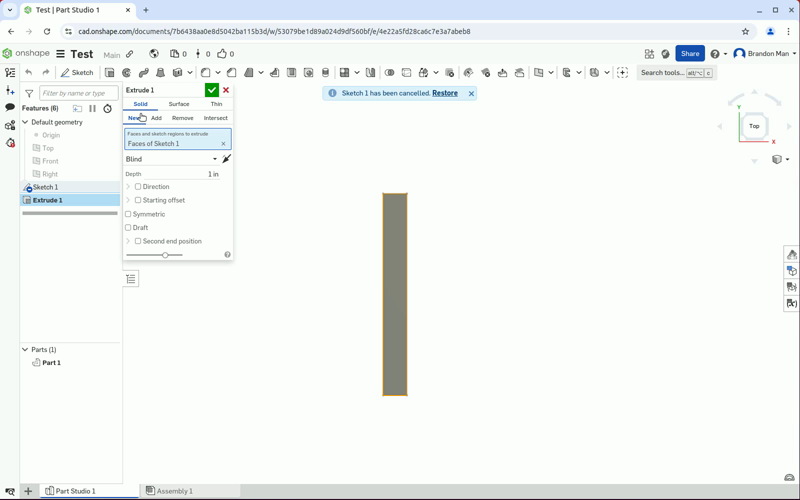
mouse_move(137, 120)
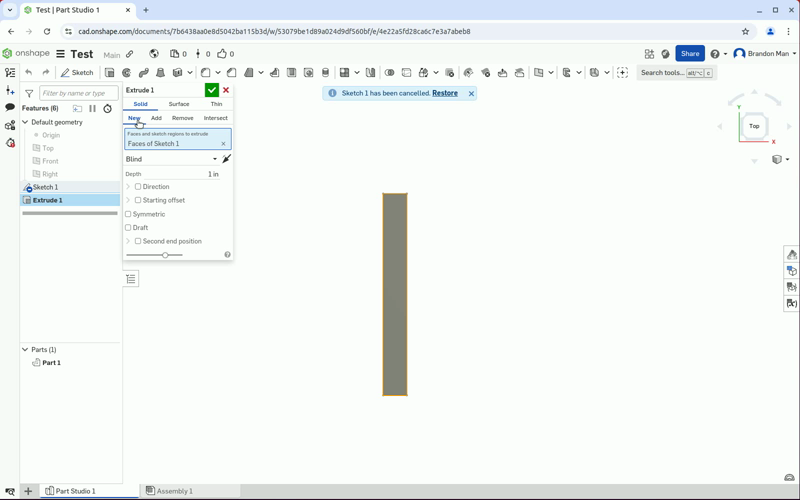
click(137, 120)
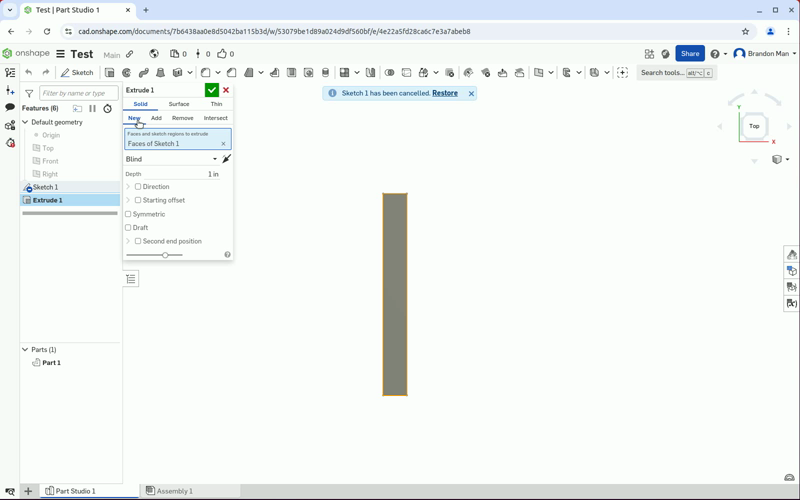
key(tab, 4)
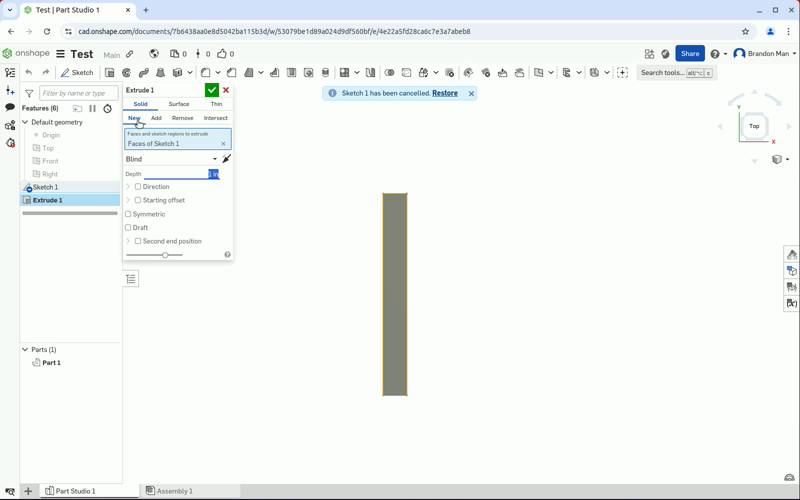
text(0.963)
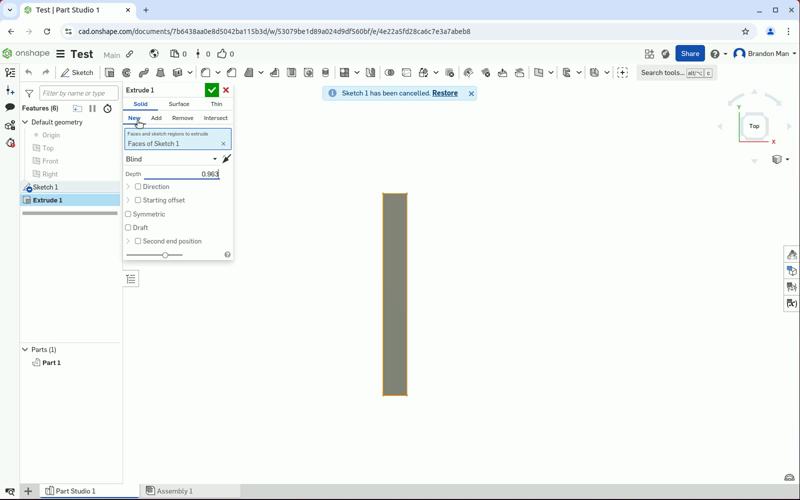
key(enter)
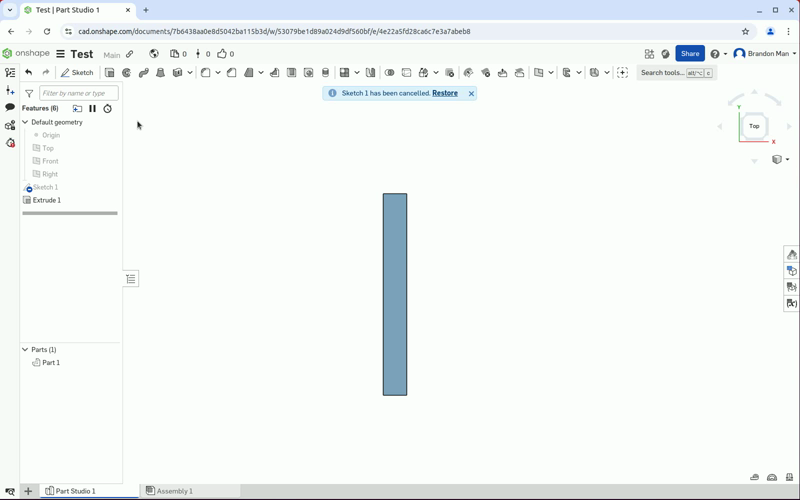
key(shift+h)
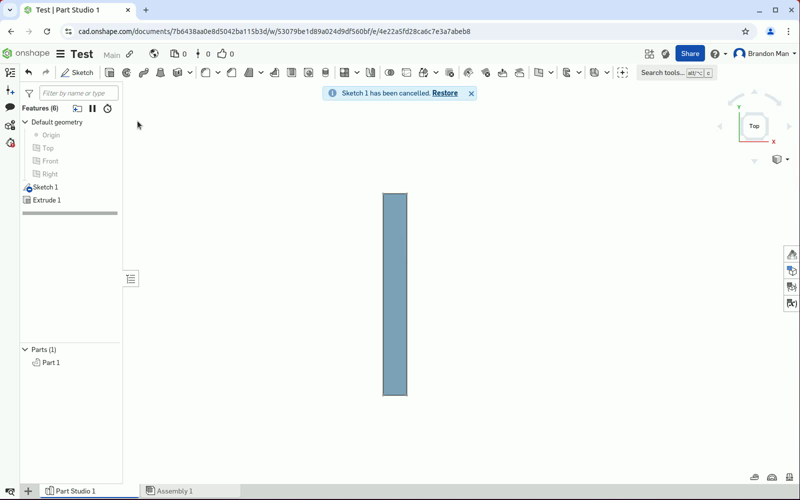
key(shift+h)
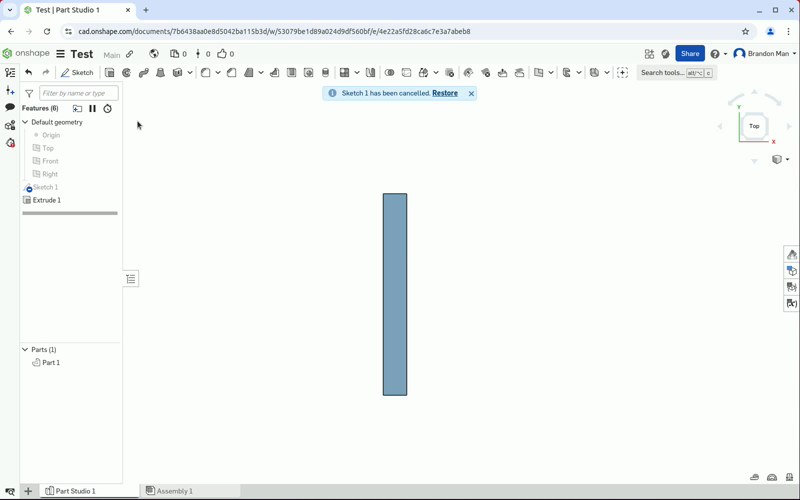
mouse_move(73, 189)
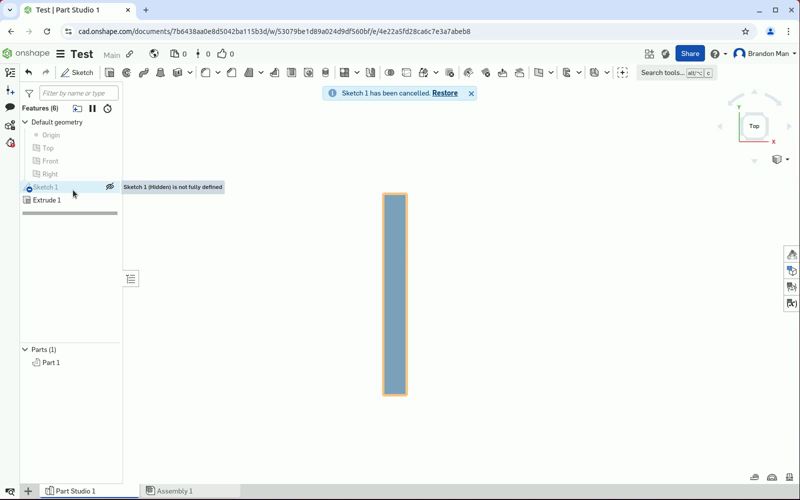
click(73, 189)
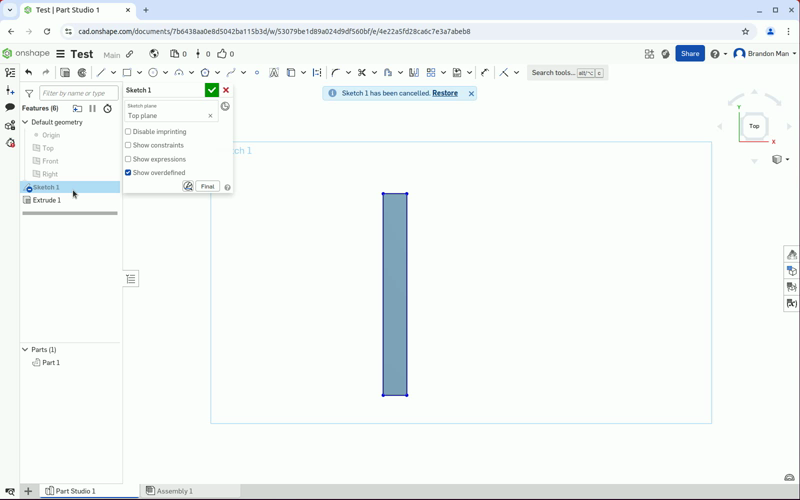
mouse_move(229, 92)
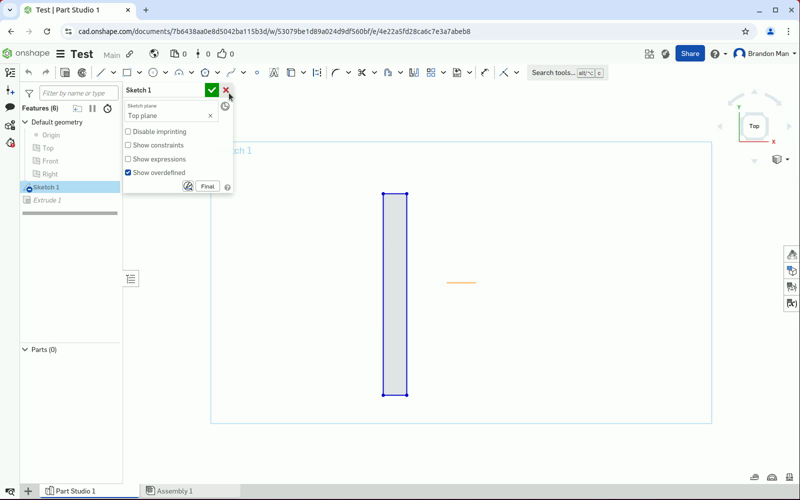
click(229, 92)
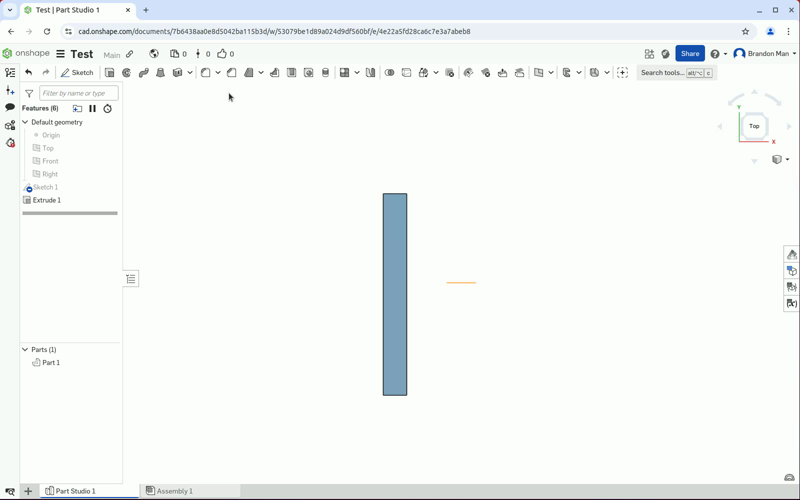
mouse_move(541, 75)
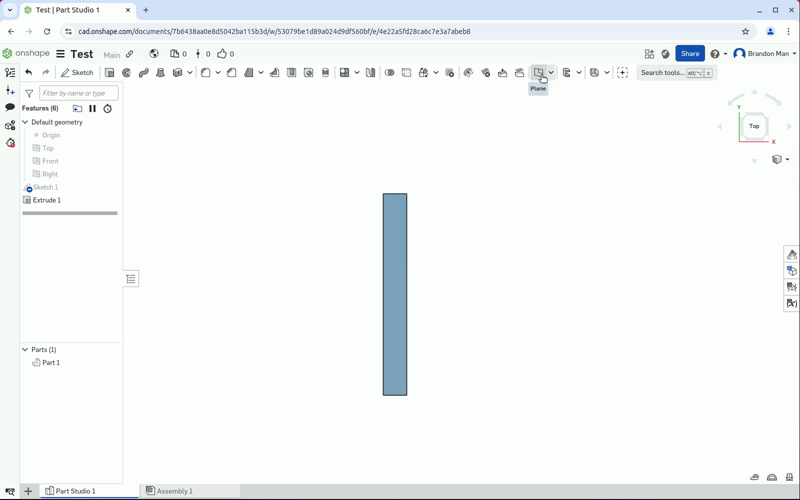
click(541, 75)
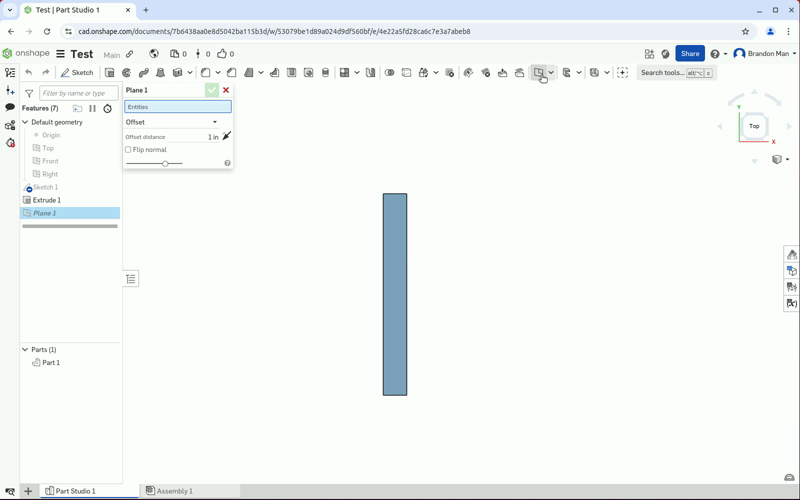
mouse_move(73, 150)
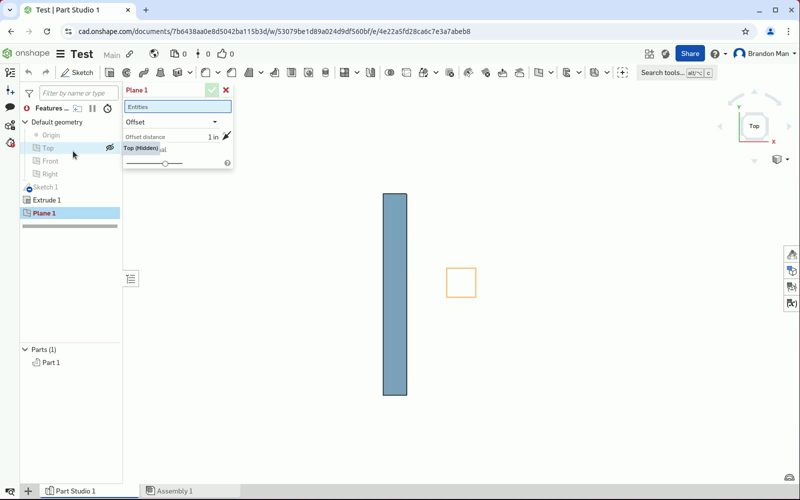
click(73, 150)
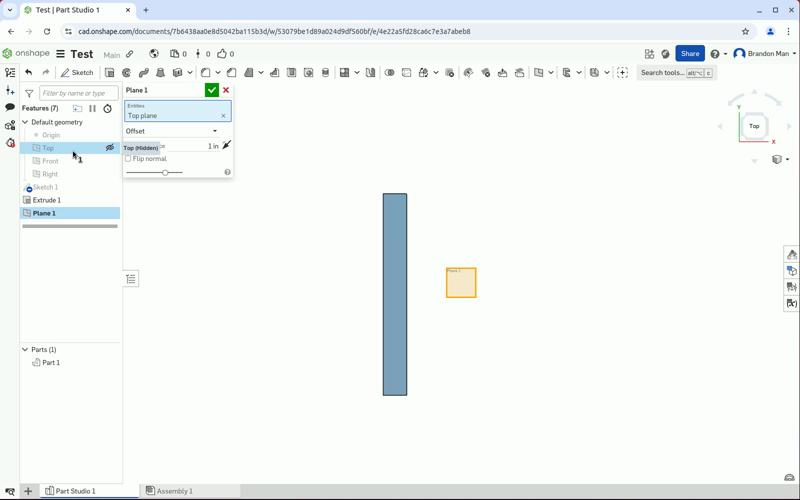
key(tab, 2)
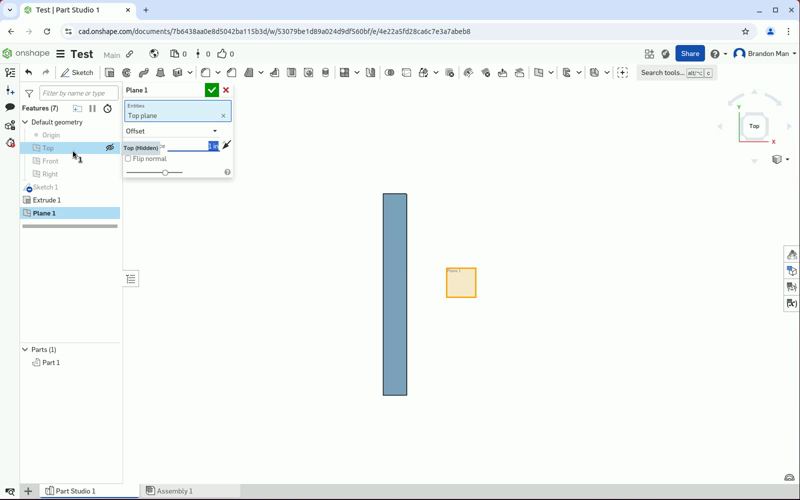
text(0.955)
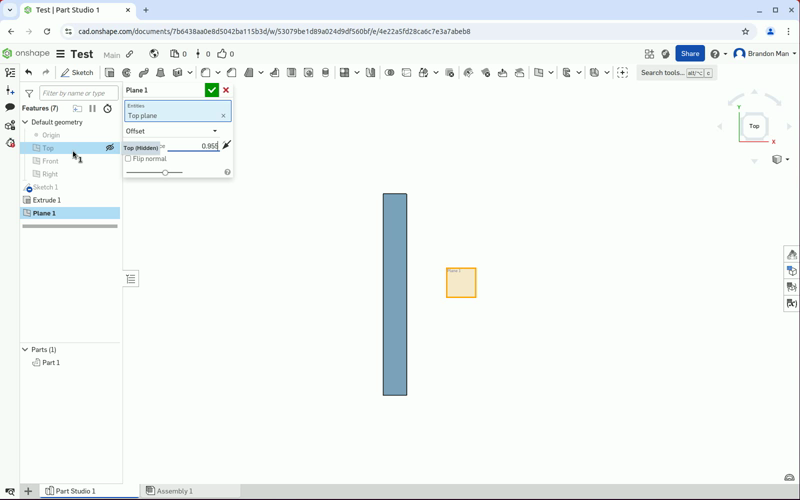
key(enter, 2)
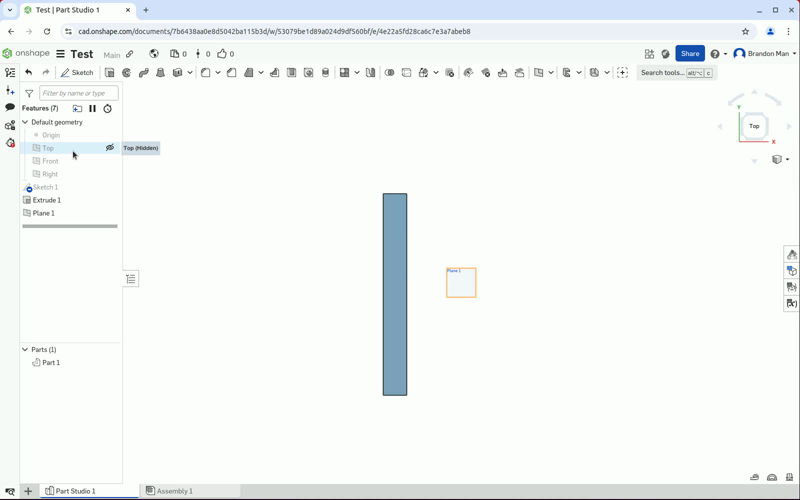
key(shift+s)
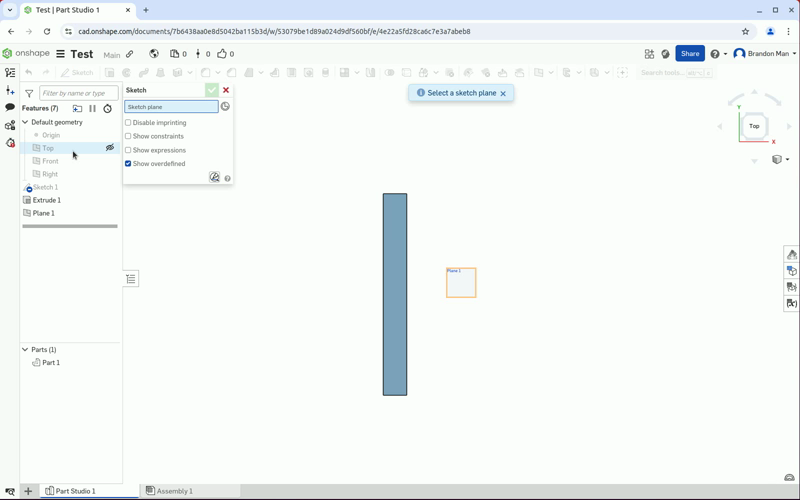
mouse_move(73, 215)
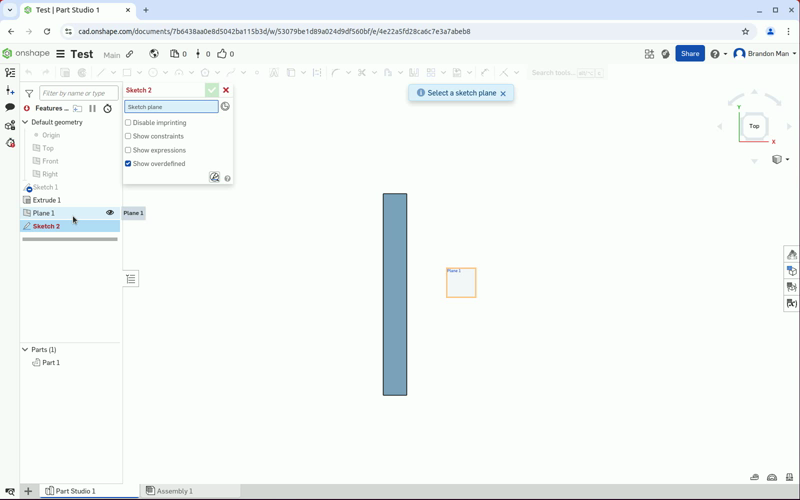
click(73, 215)
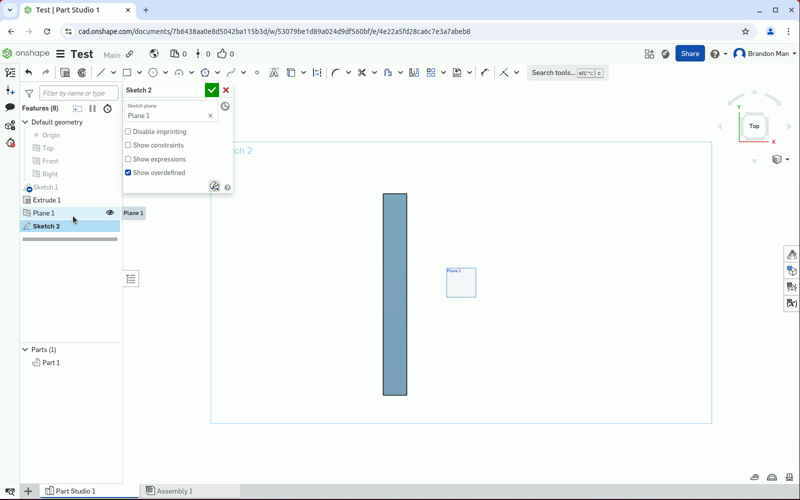
mouse_move(73, 352)
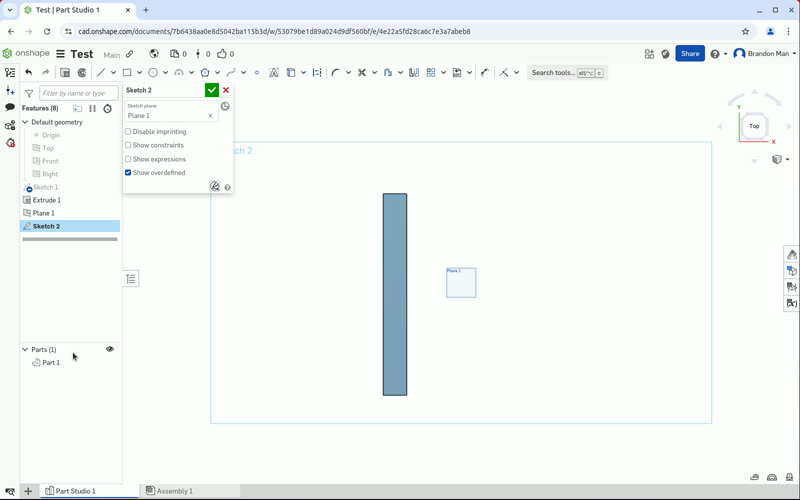
key(y)
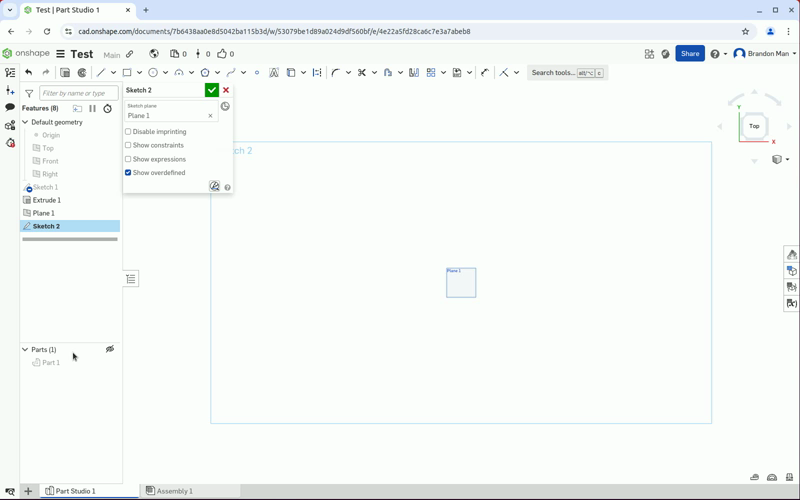
key(l)
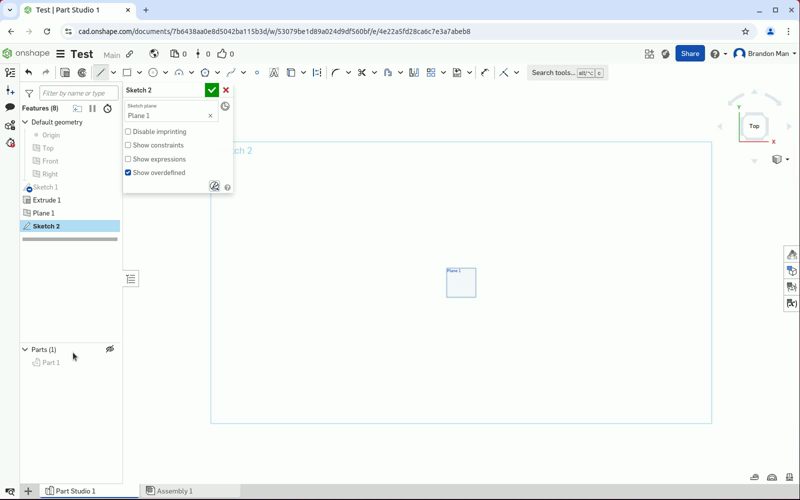
key_down(shift)
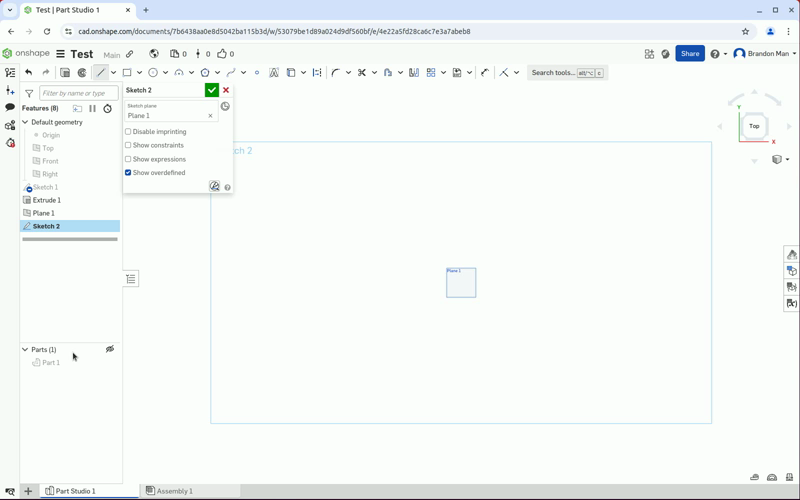
mouse_move(383, 204)
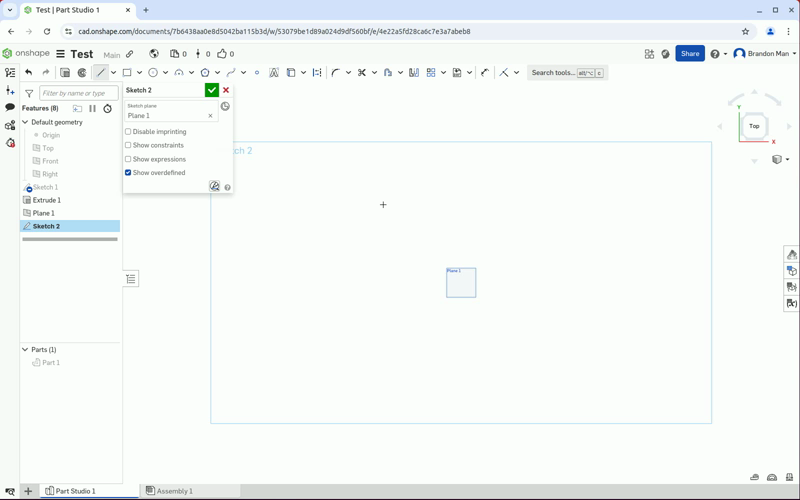
click(383, 204)
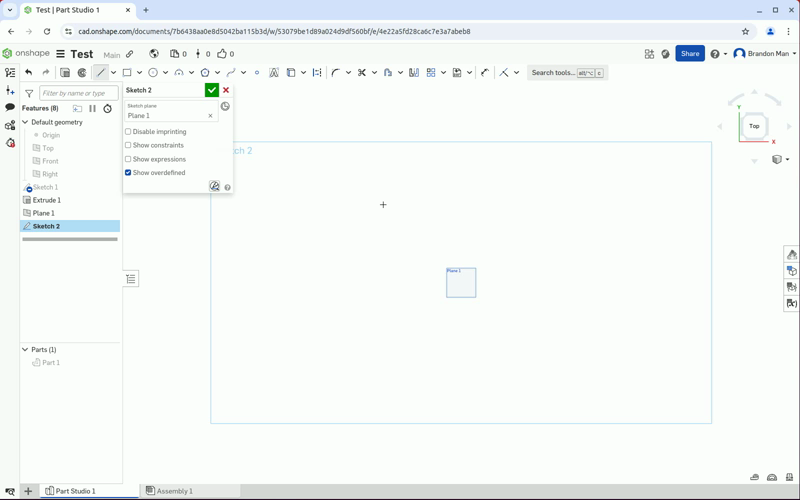
key_up(shift)
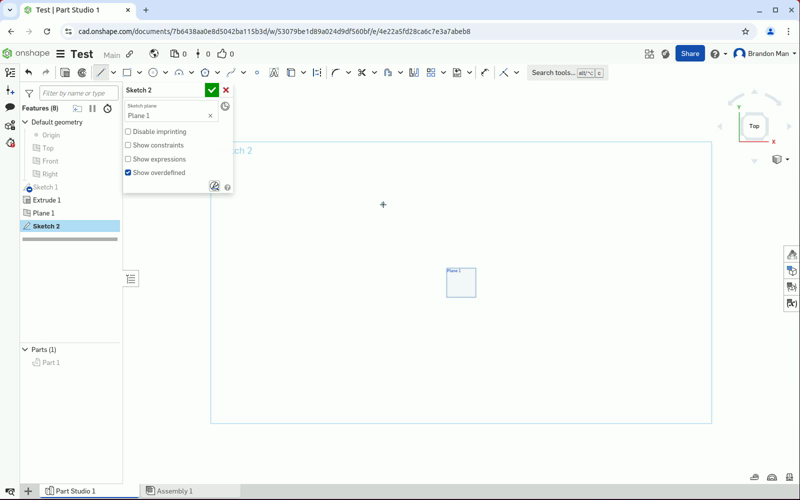
key_down(shift)
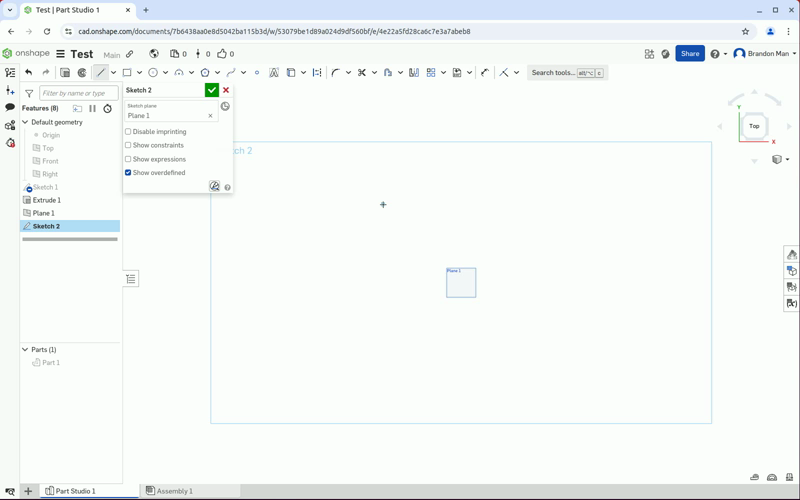
mouse_move(413, 204)
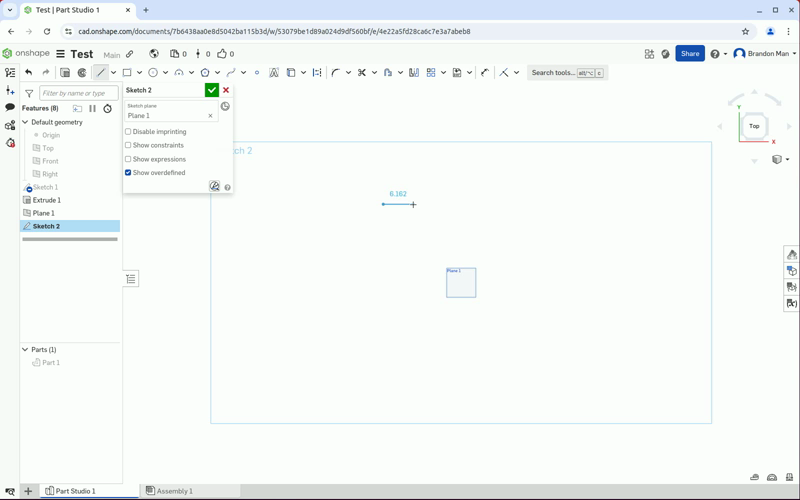
mouse_move(406, 204)
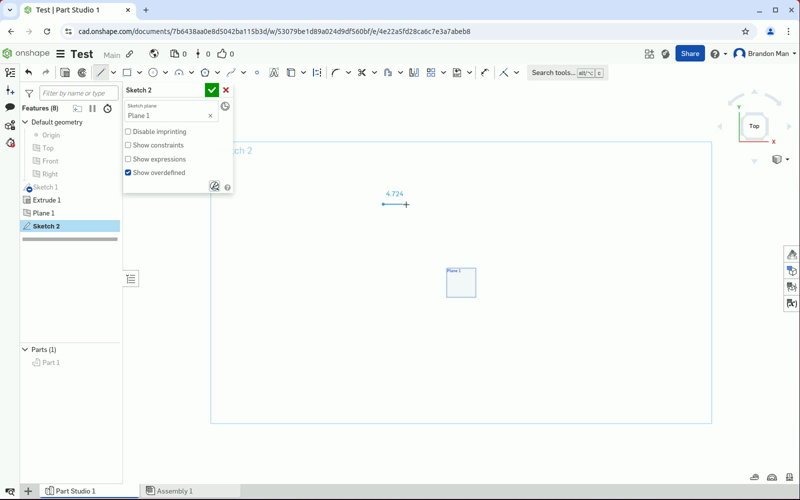
click(406, 204)
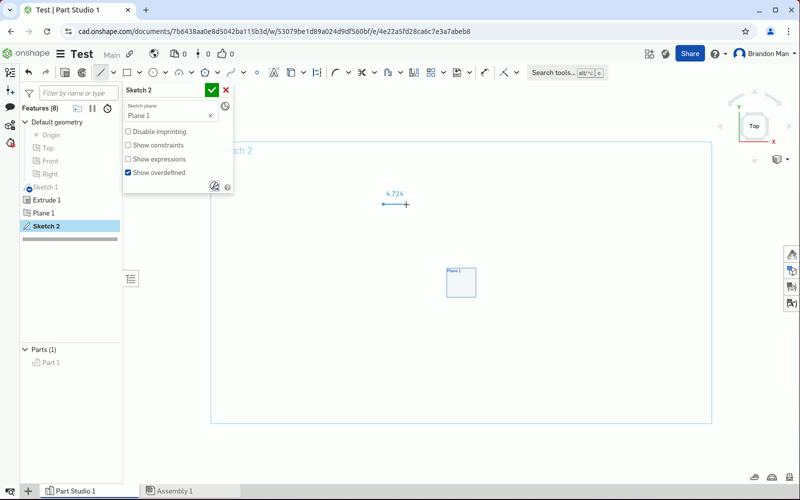
key_up(shift)
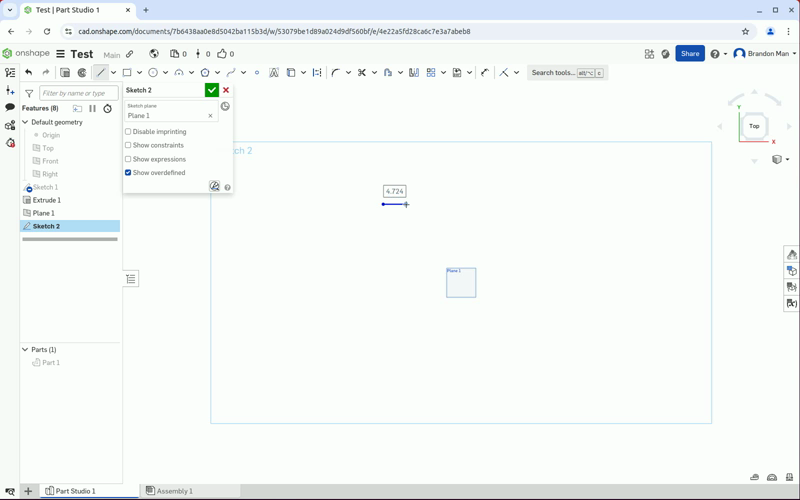
key_down(shift)
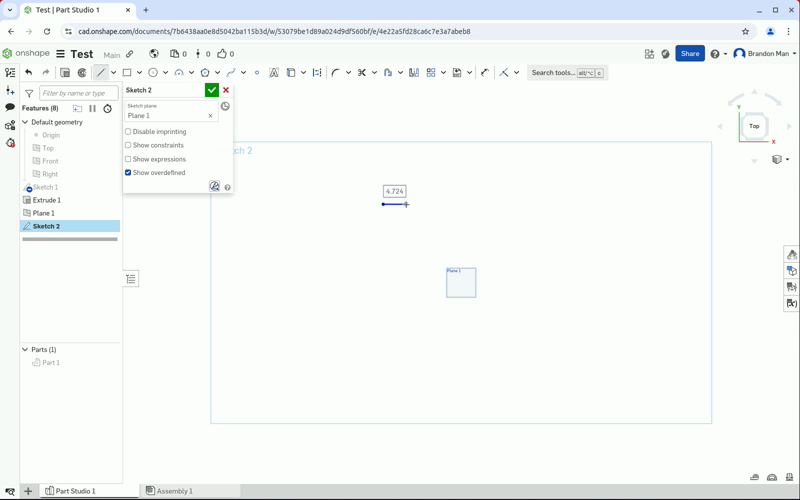
mouse_move(436, 204)
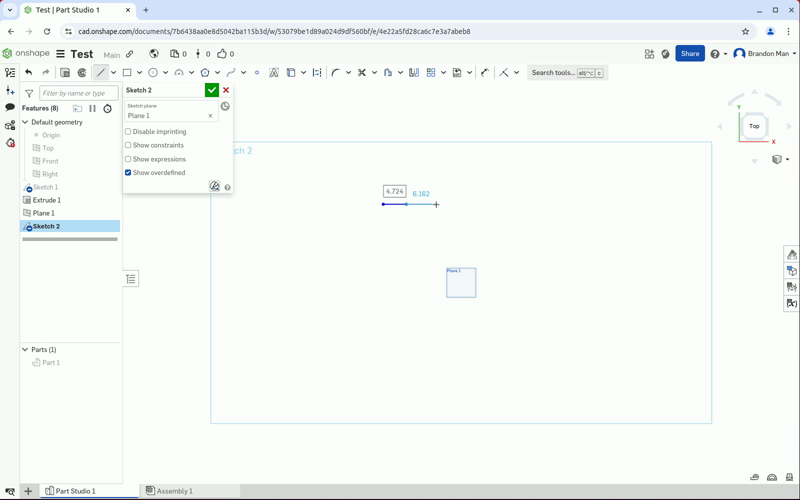
mouse_move(406, 192)
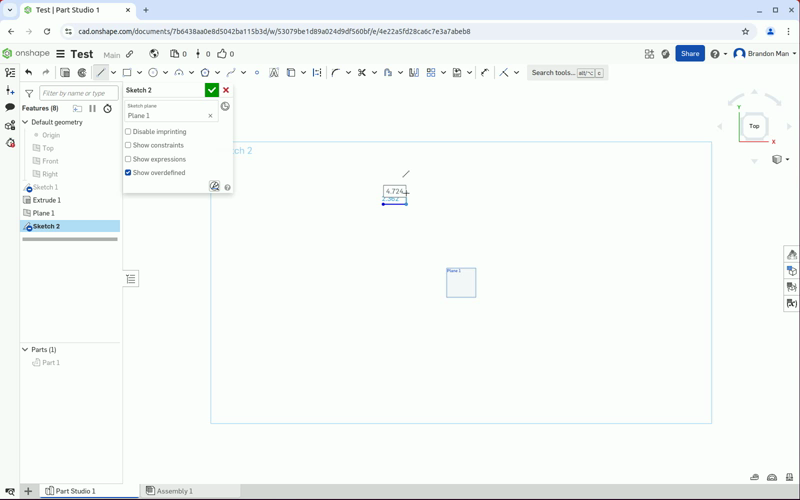
click(406, 192)
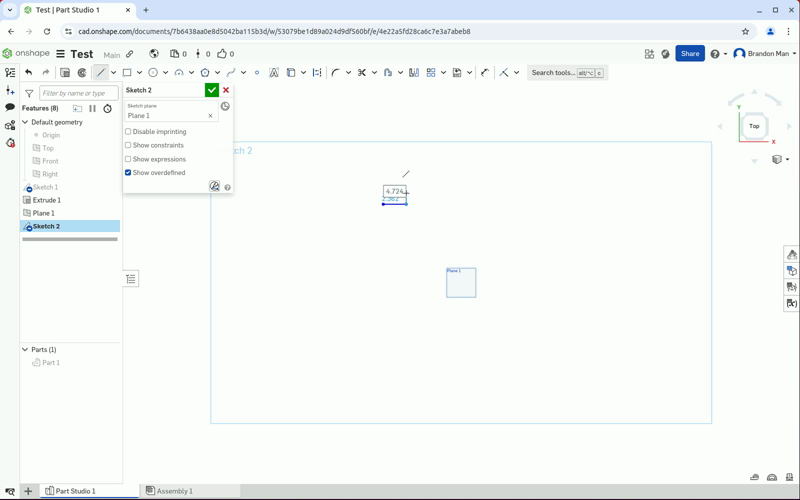
key_up(shift)
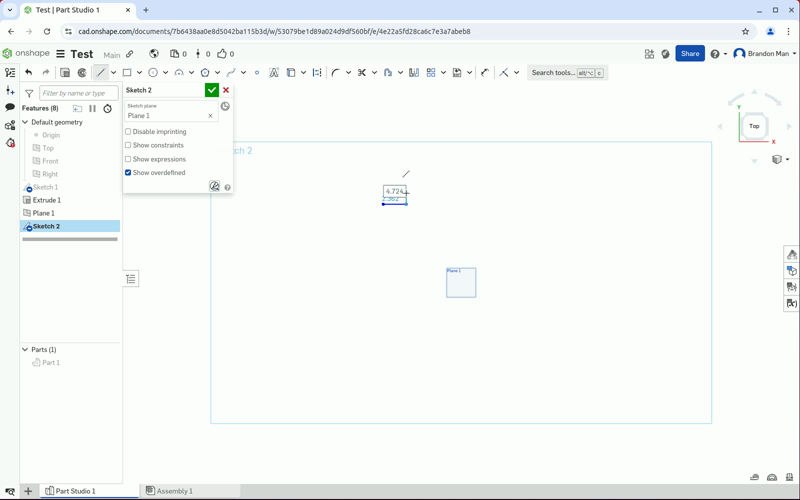
key_down(shift)
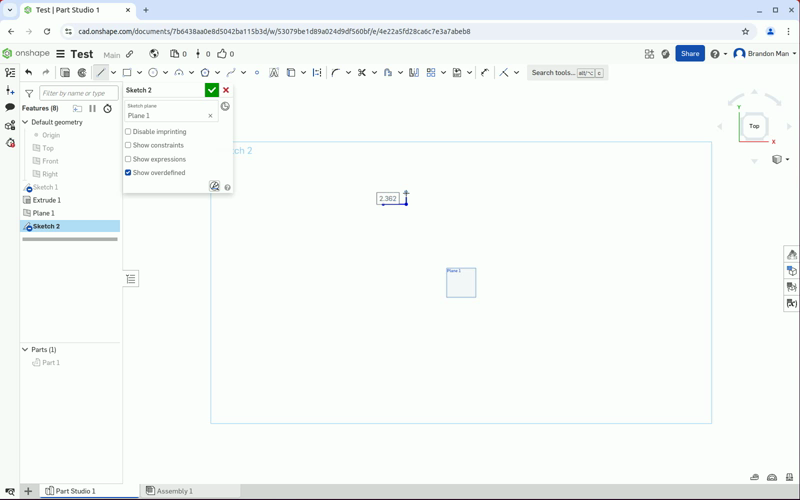
mouse_move(436, 192)
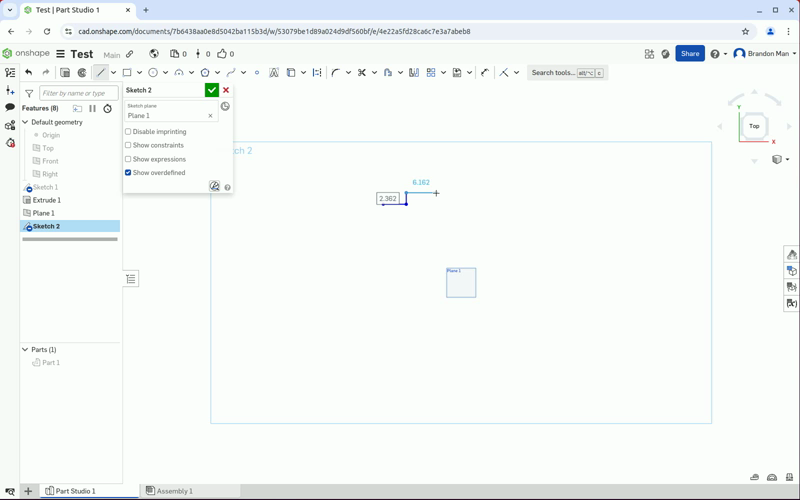
mouse_move(383, 192)
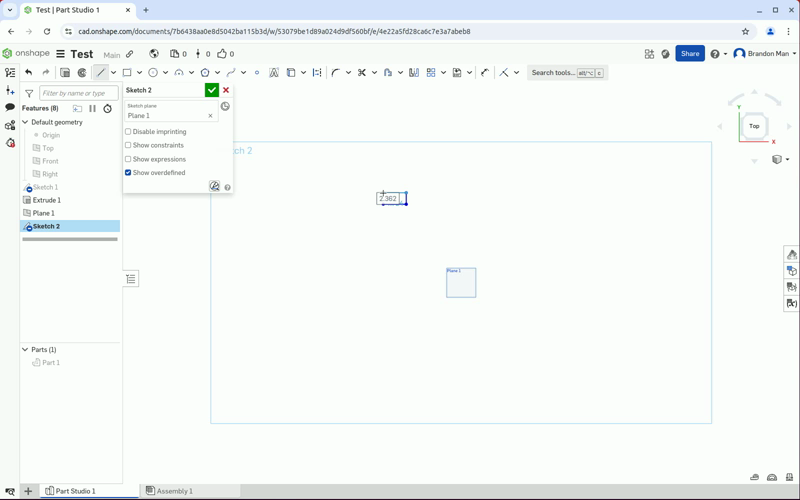
click(383, 192)
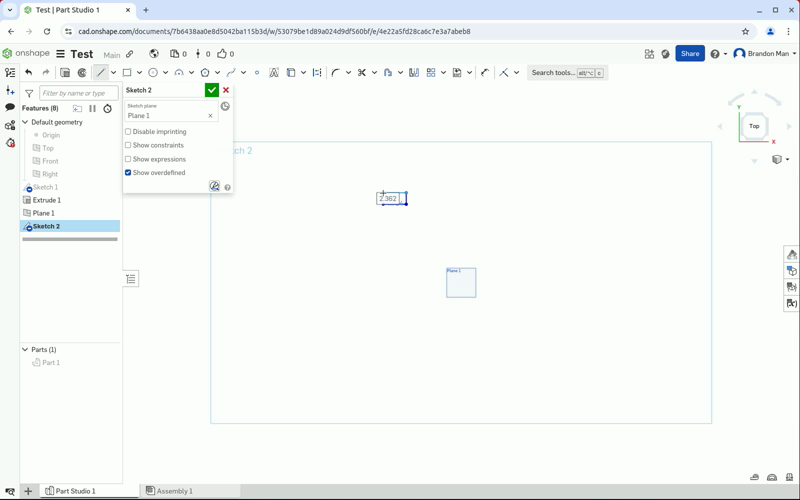
key_up(shift)
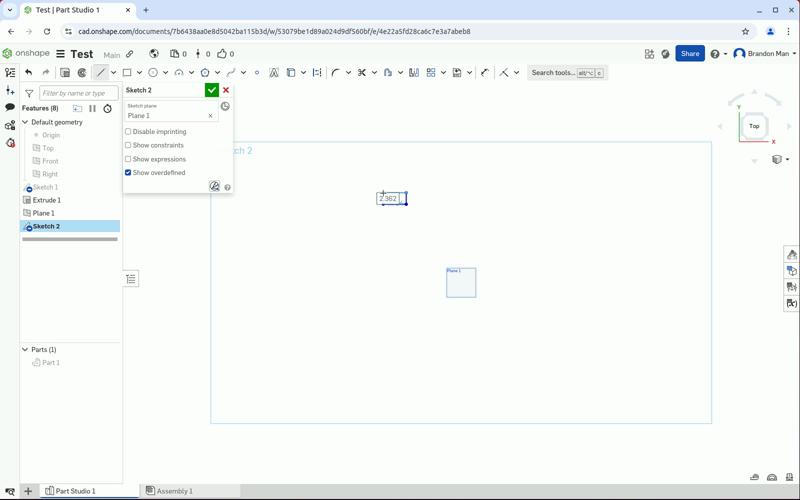
mouse_move(413, 192)
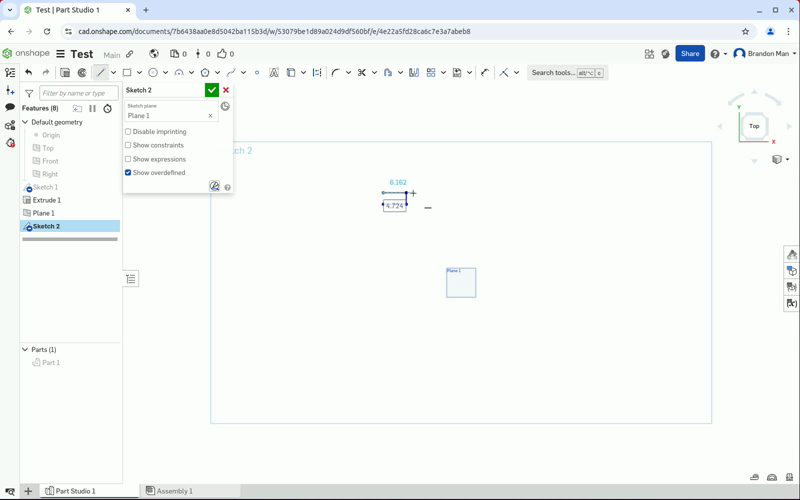
key_down(shift)
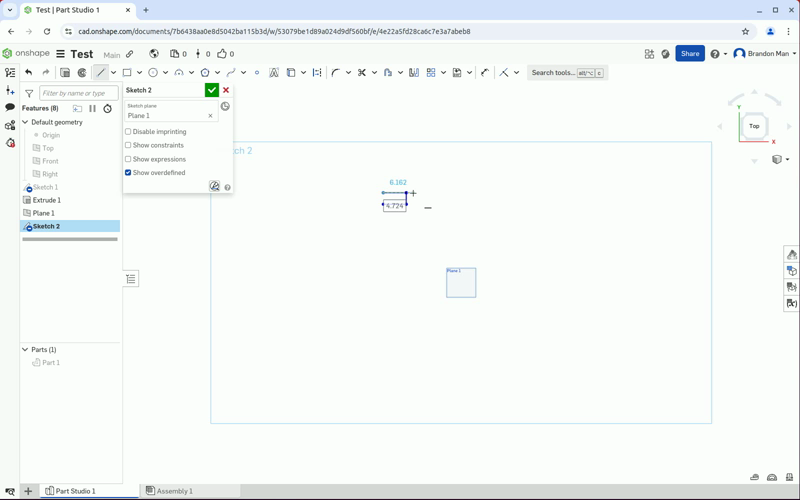
mouse_move(383, 204)
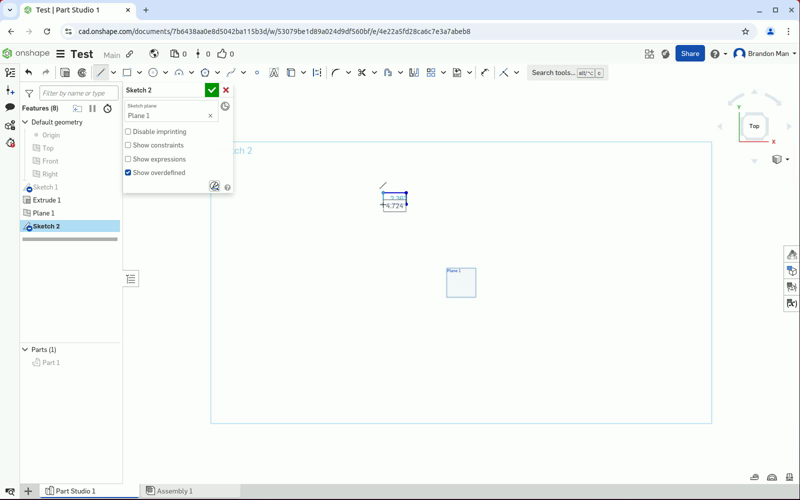
key_up(shift)
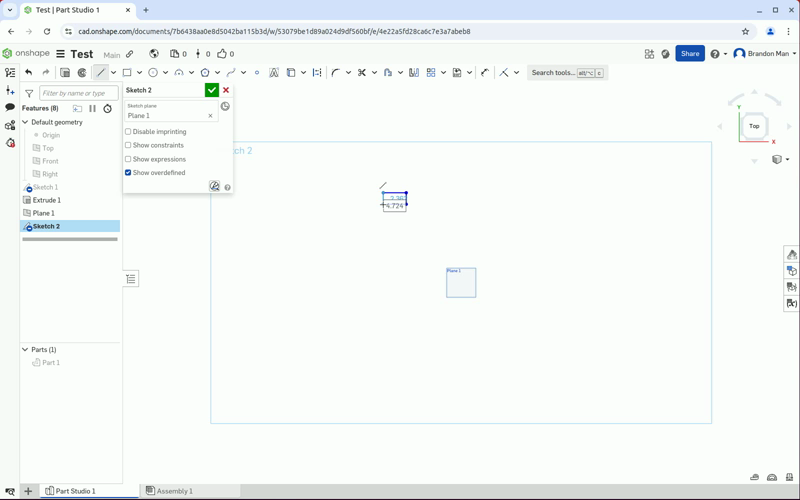
click(383, 204)
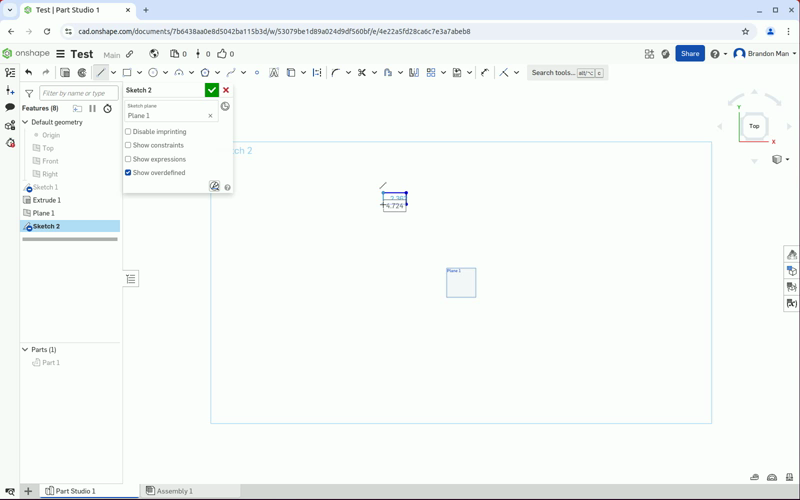
key(esc)
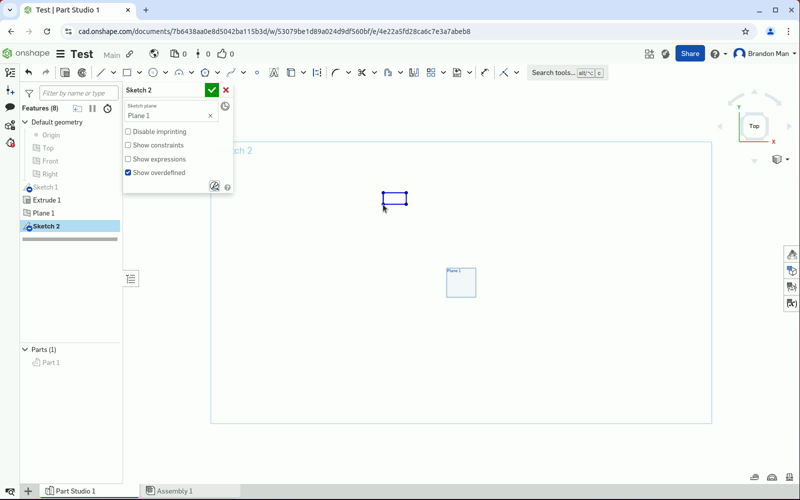
mouse_move(406, 194)
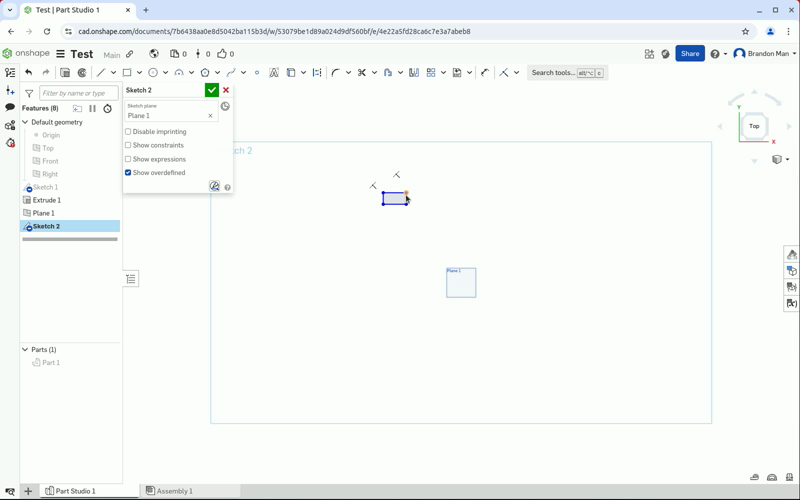
scroll(6)
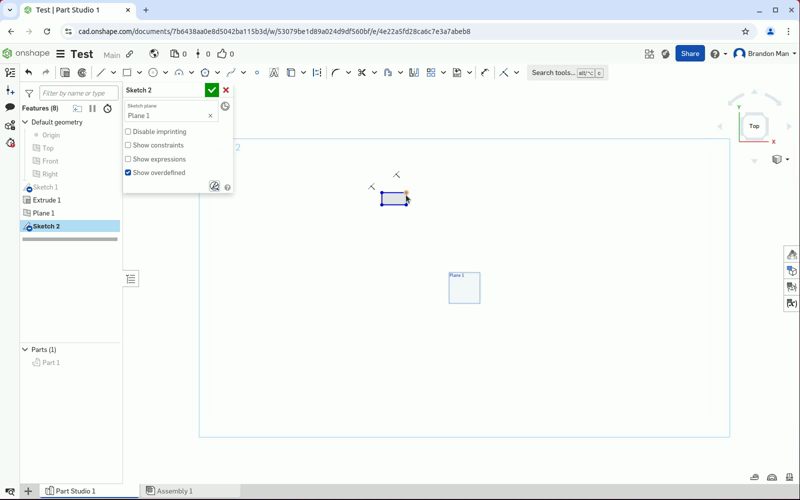
scroll(6)
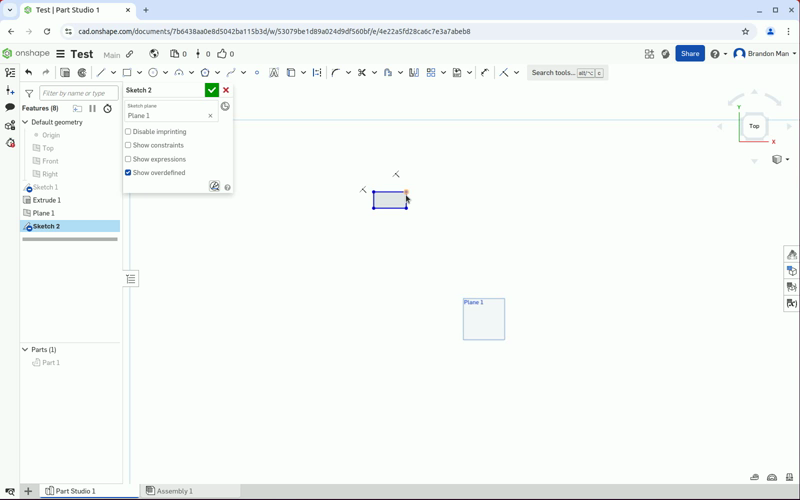
scroll(6)
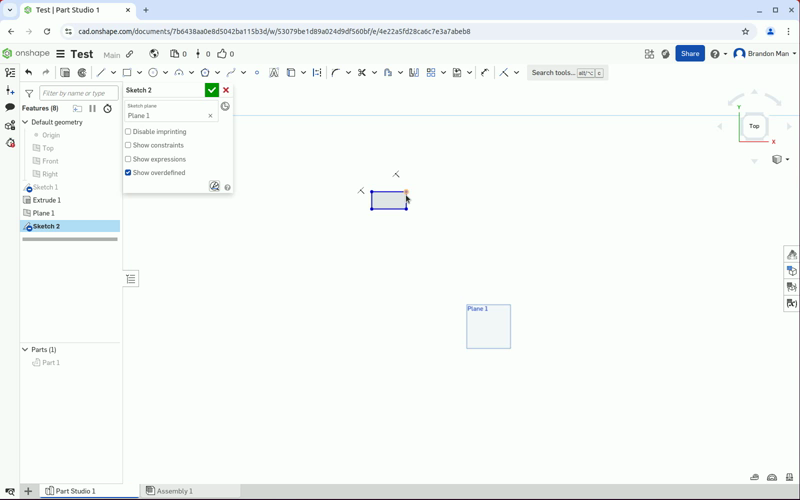
scroll(6)
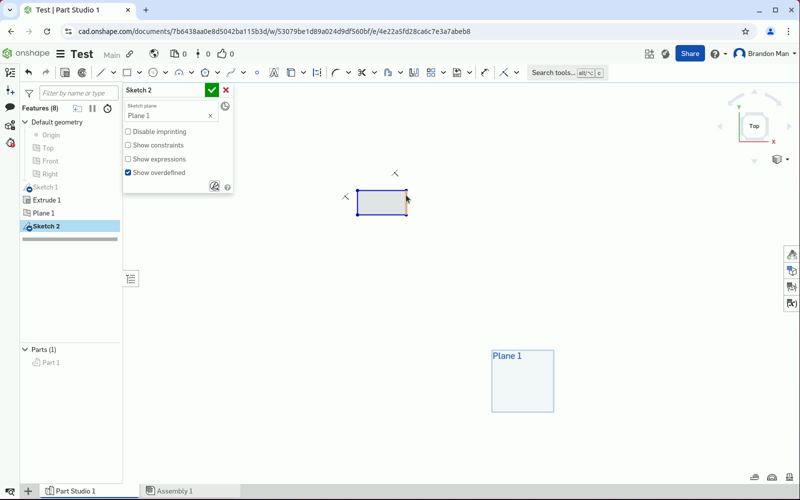
scroll(6)
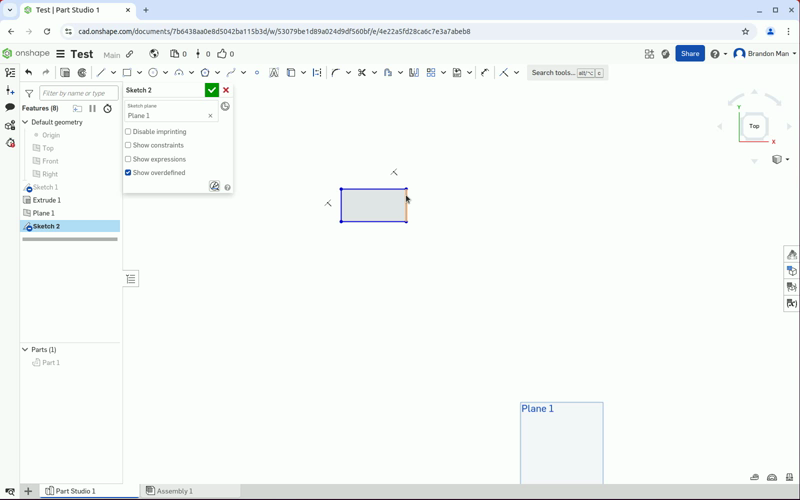
scroll(6)
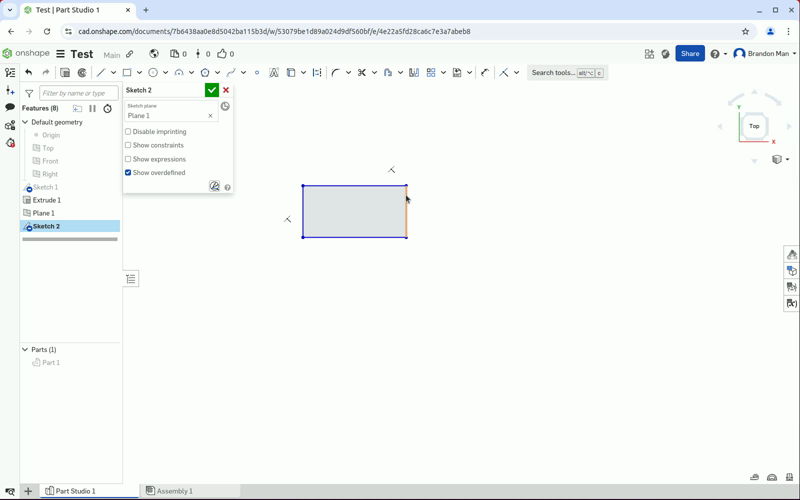
scroll(6)
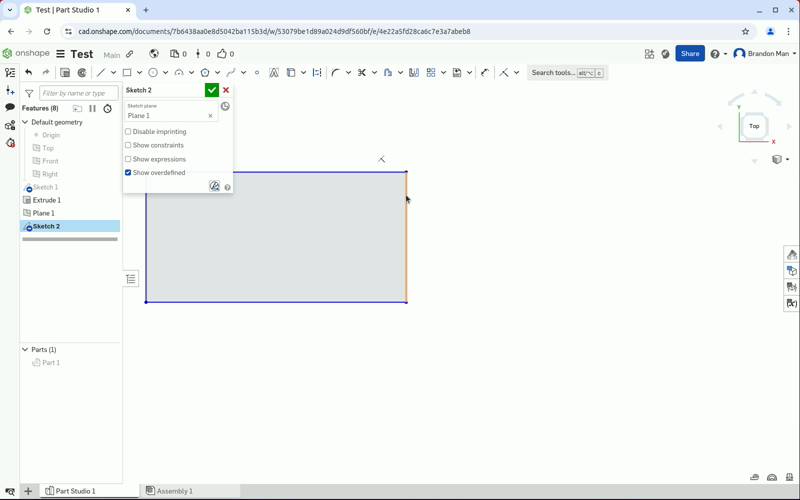
click(406, 194)
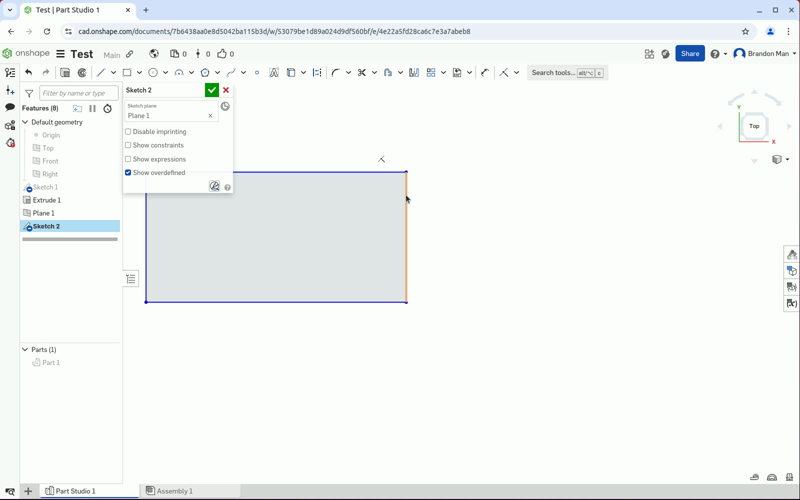
scroll(-6)
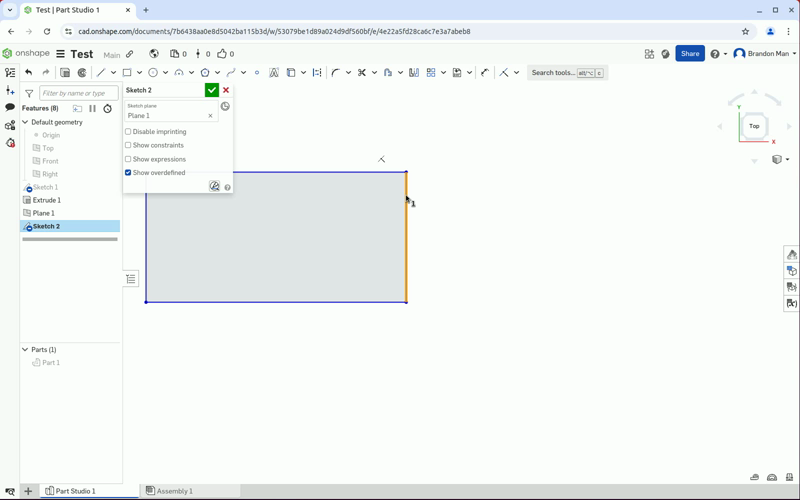
scroll(-6)
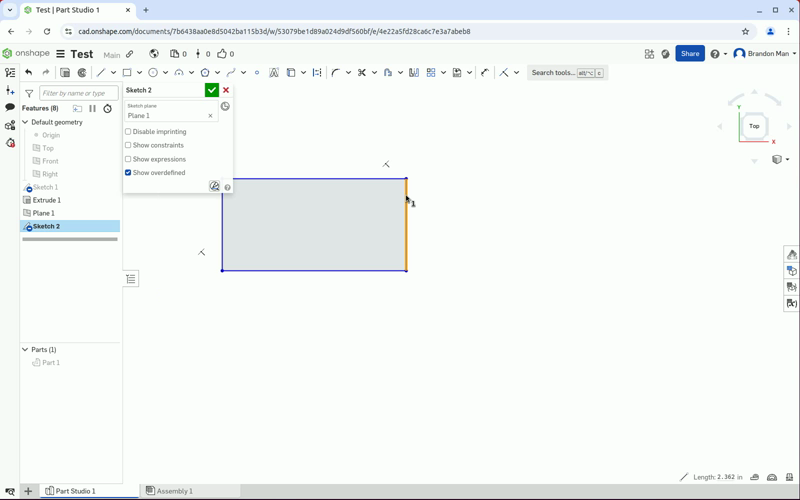
scroll(-6)
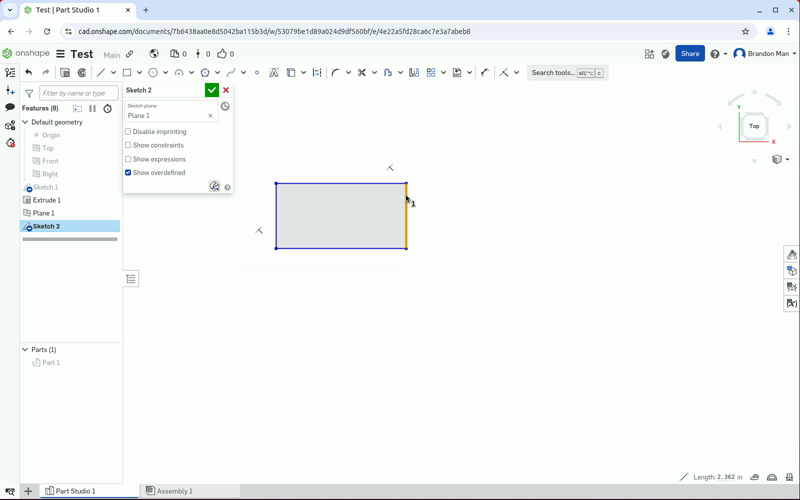
scroll(-6)
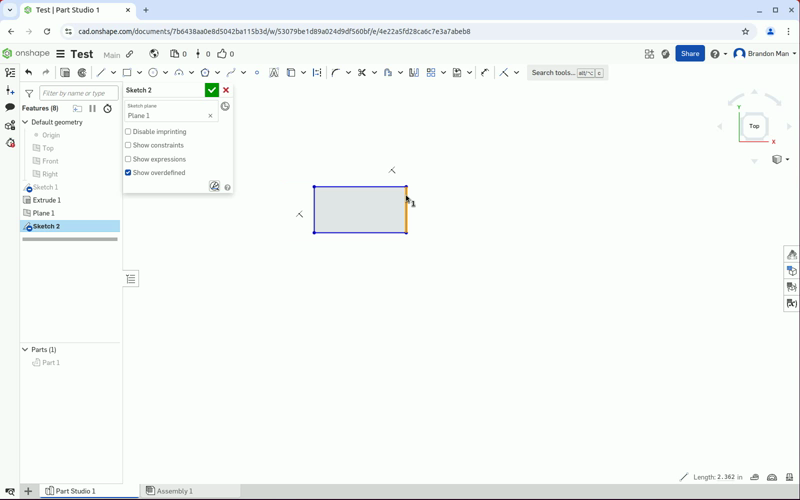
scroll(-6)
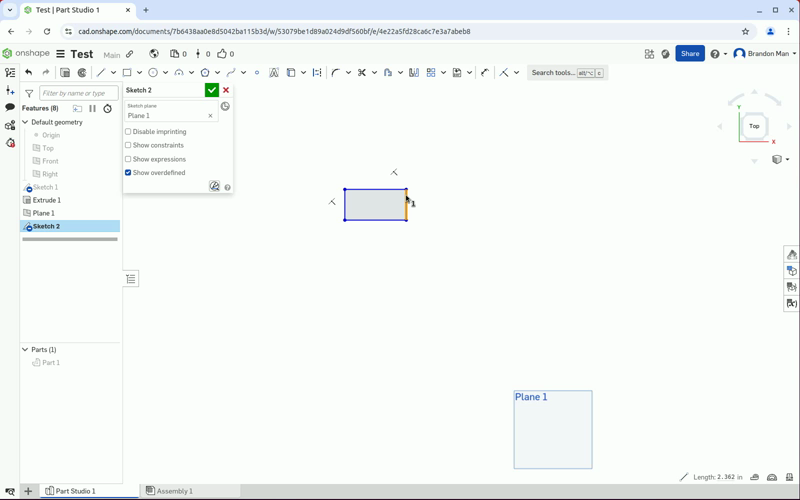
scroll(-6)
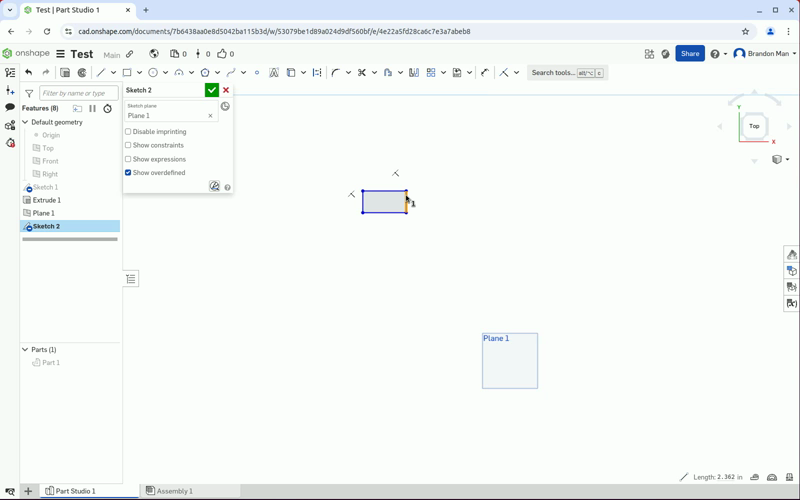
scroll(-6)
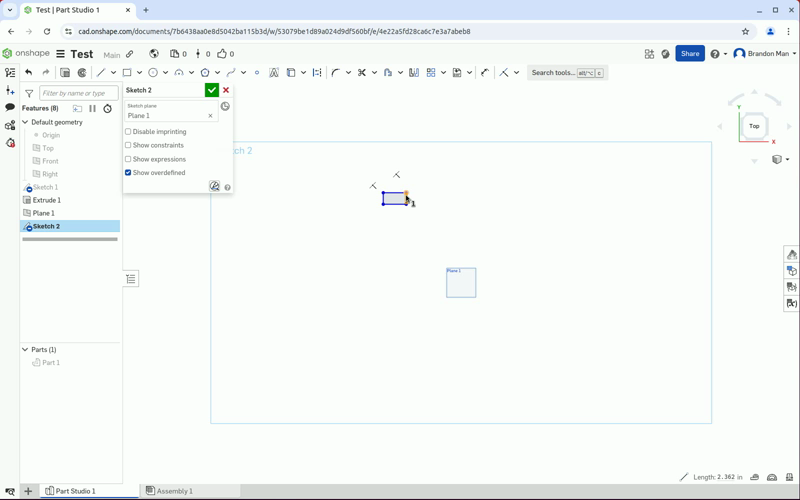
mouse_move(73, 352)
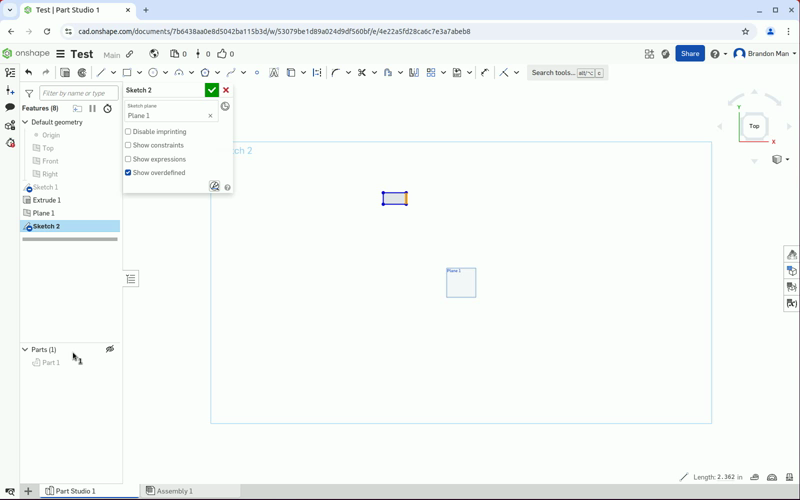
key(shift+y)
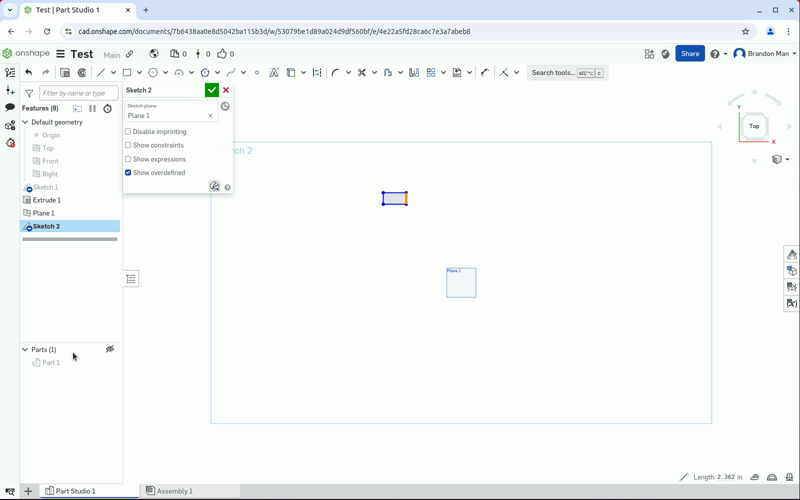
key(shift+e)
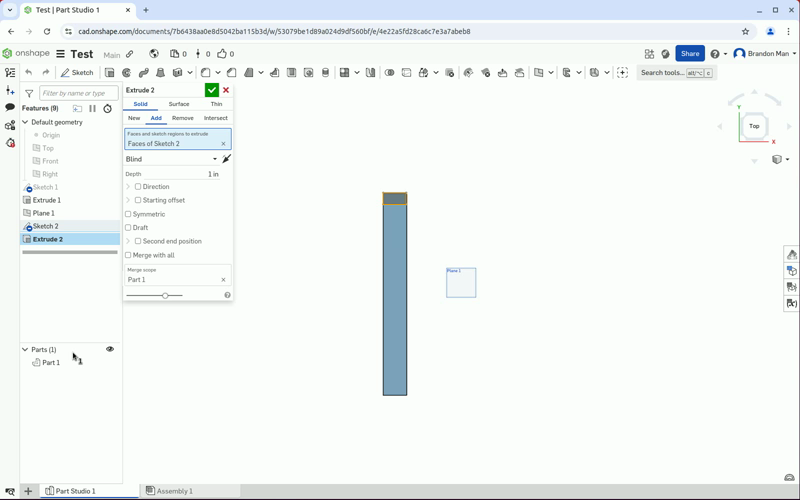
mouse_move(143, 106)
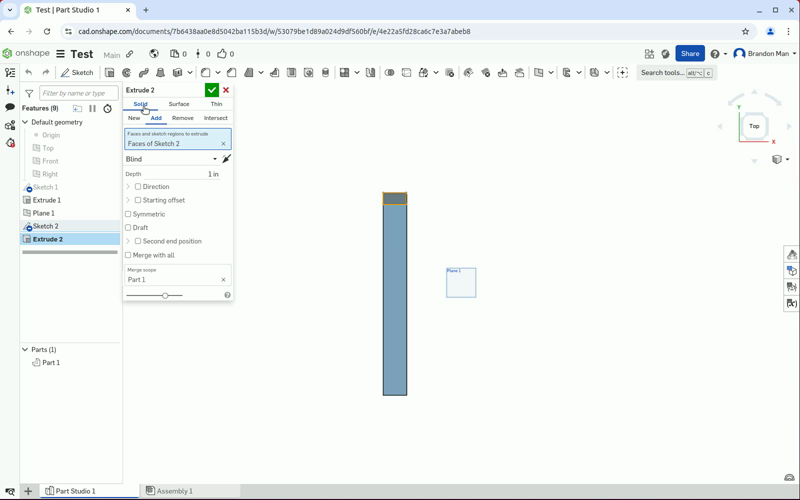
click(143, 106)
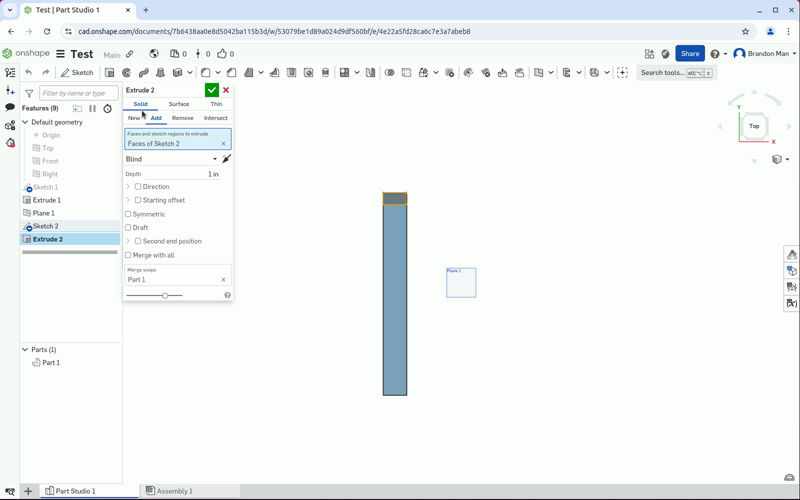
mouse_move(137, 120)
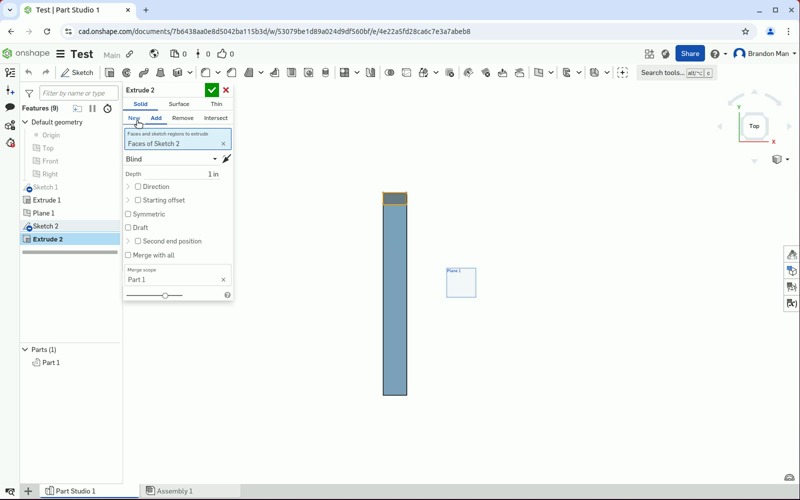
click(137, 120)
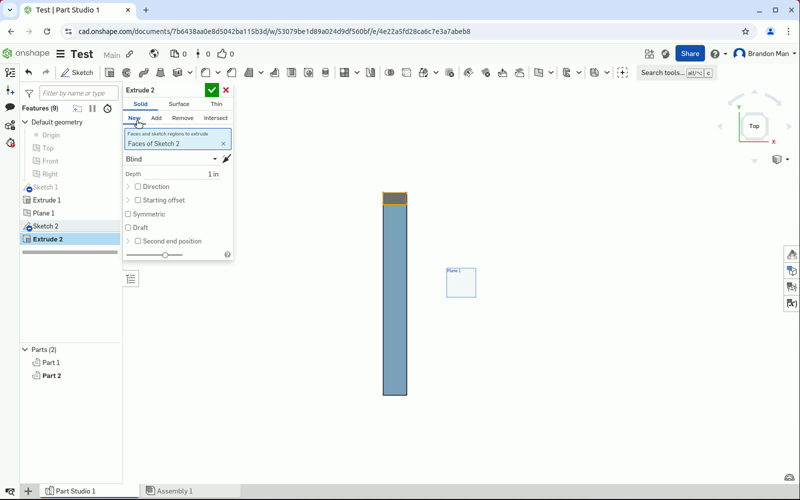
key(tab, 4)
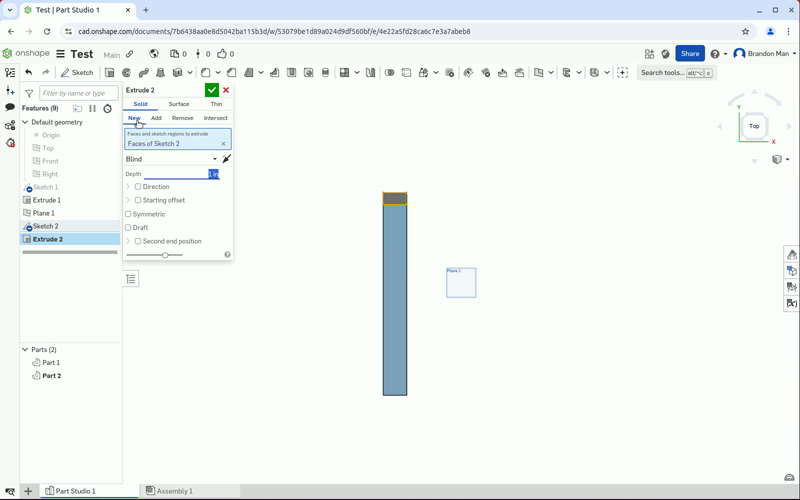
text(2.407)
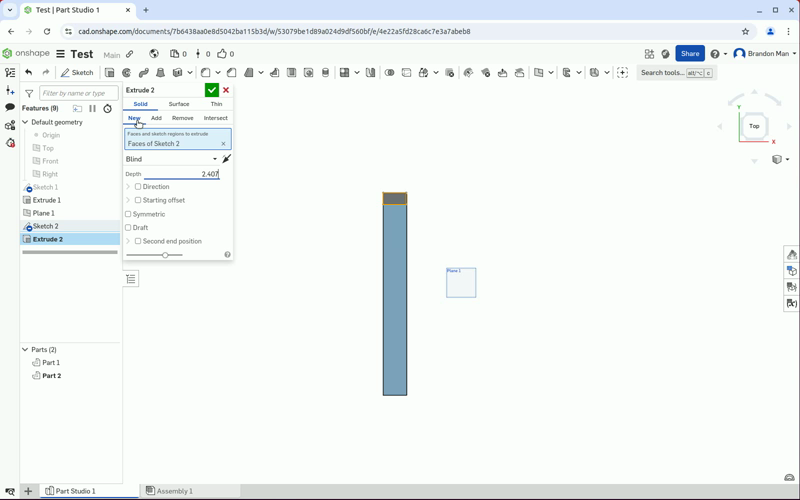
key(enter)
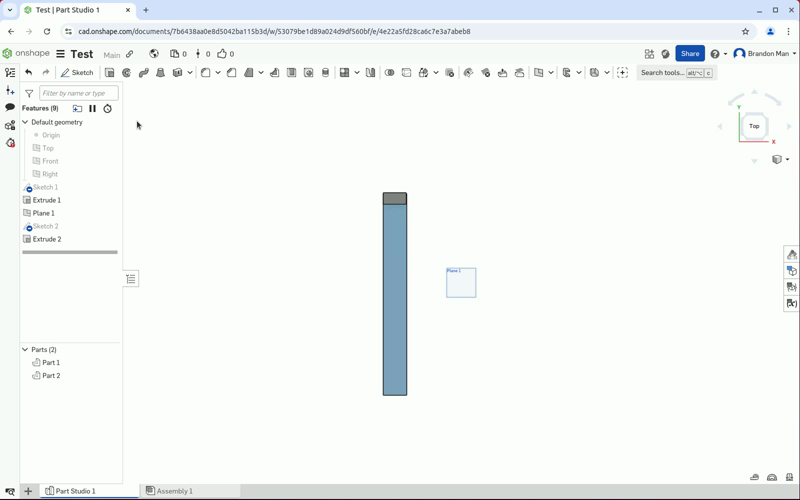
key(shift+h)
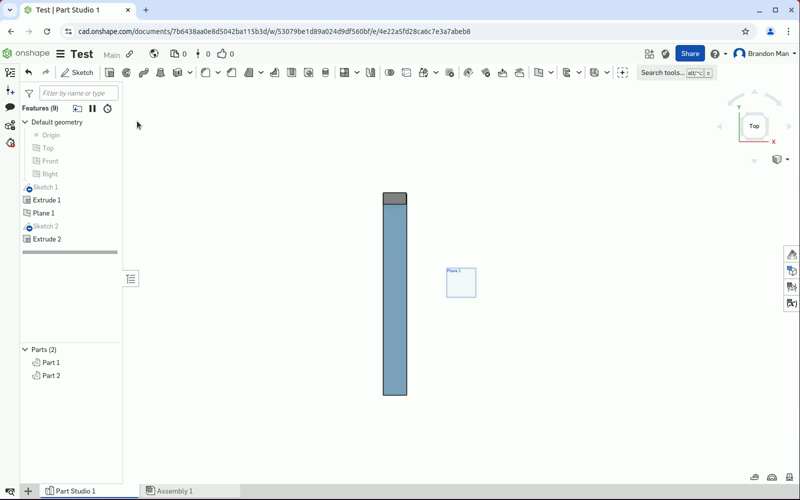
key(shift+h)
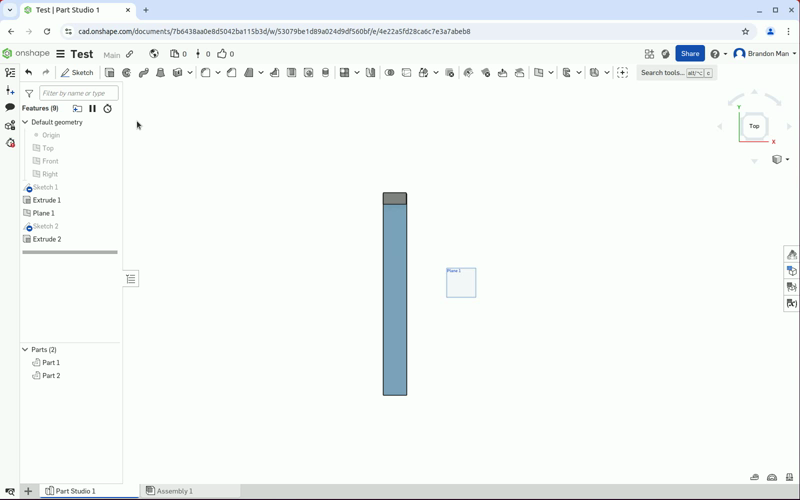
mouse_move(73, 189)
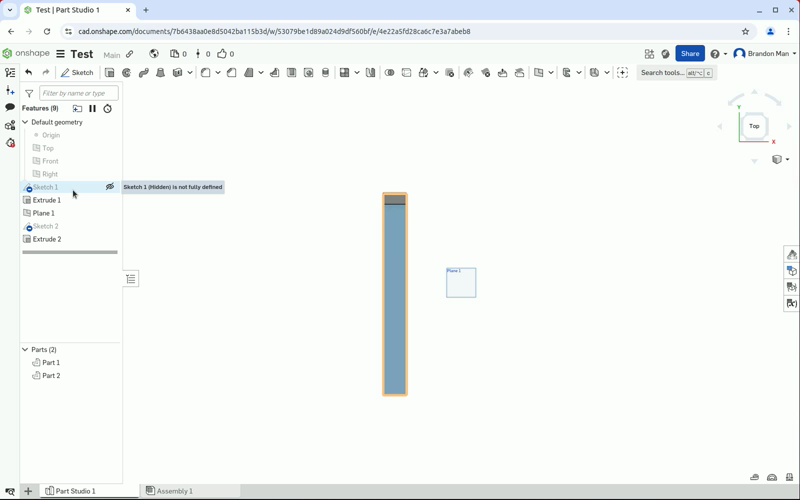
click(73, 189)
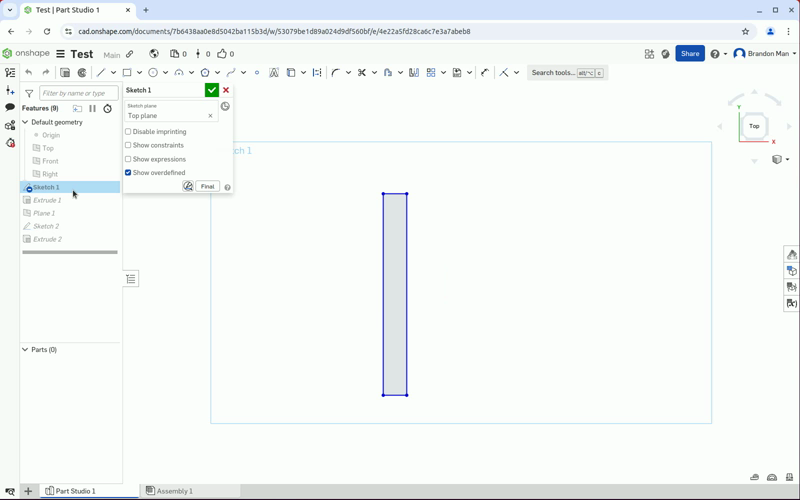
mouse_move(229, 92)
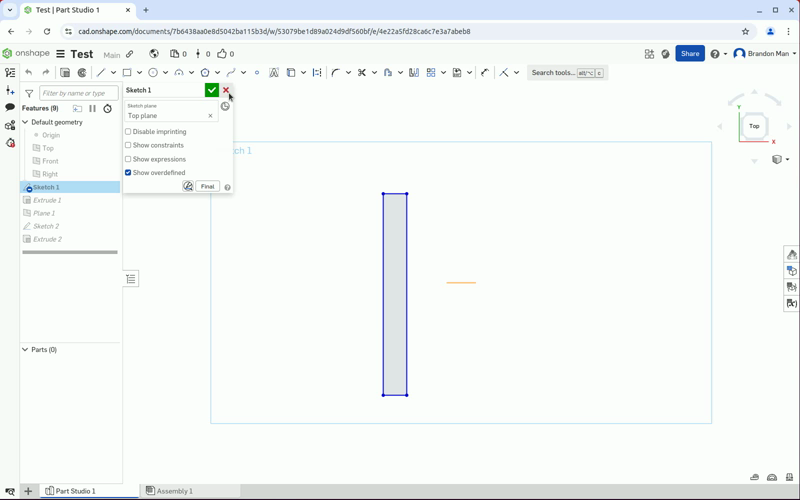
click(229, 92)
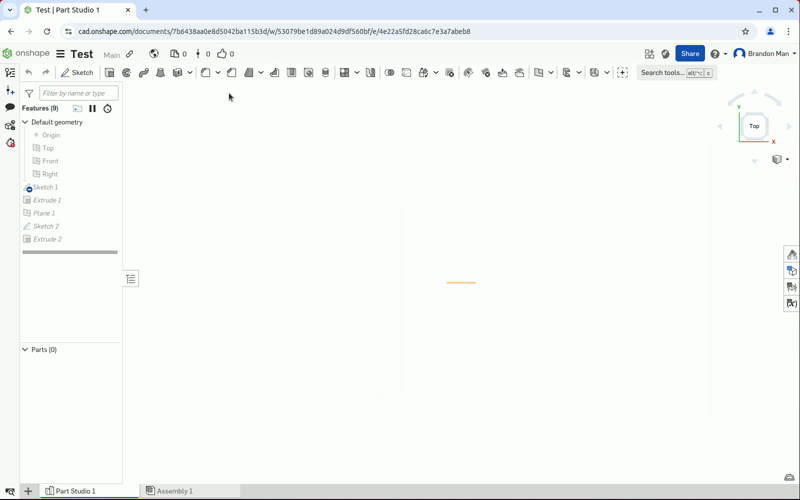
key(shift+s)
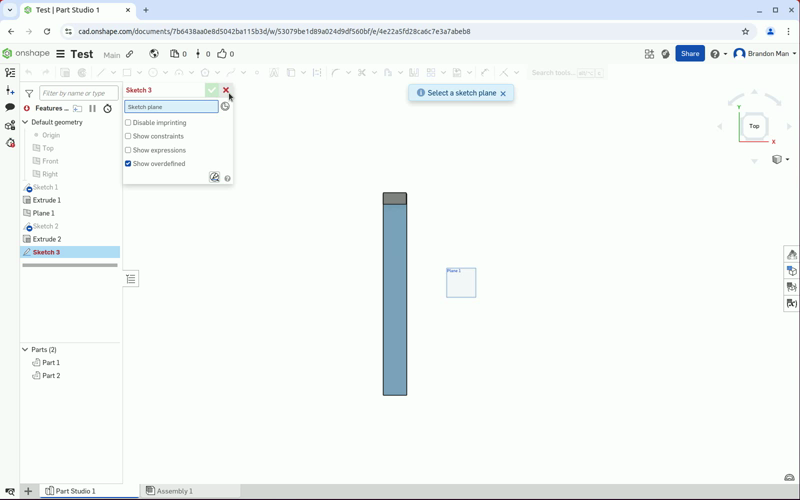
mouse_move(73, 215)
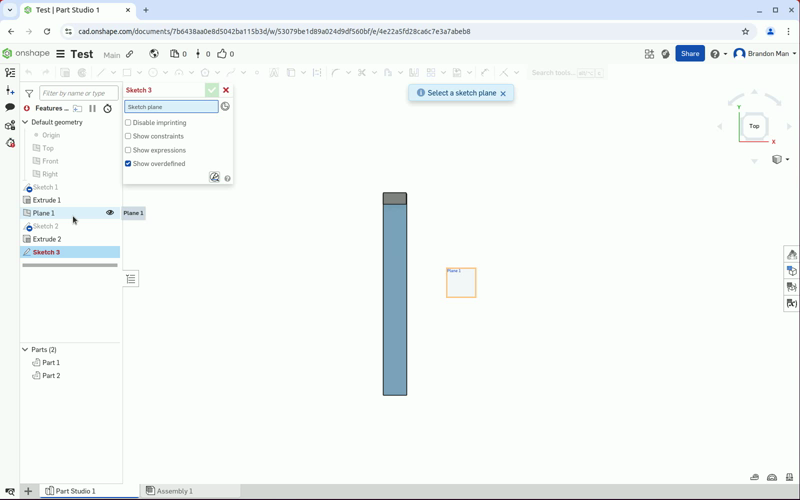
click(73, 215)
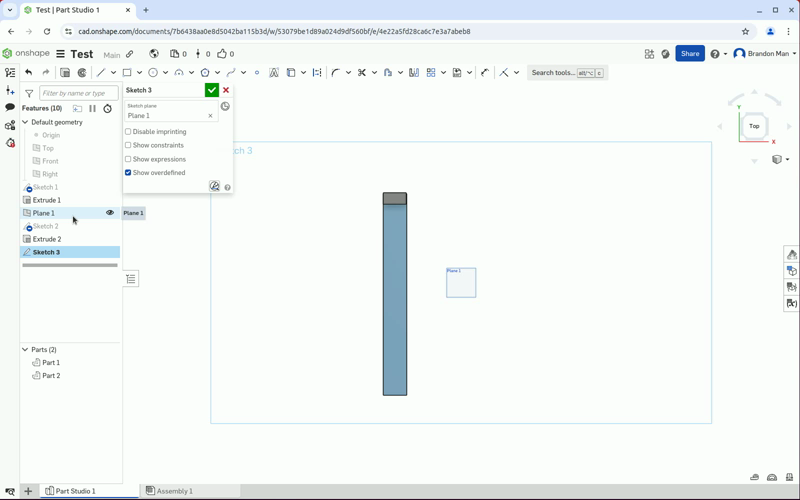
mouse_move(73, 352)
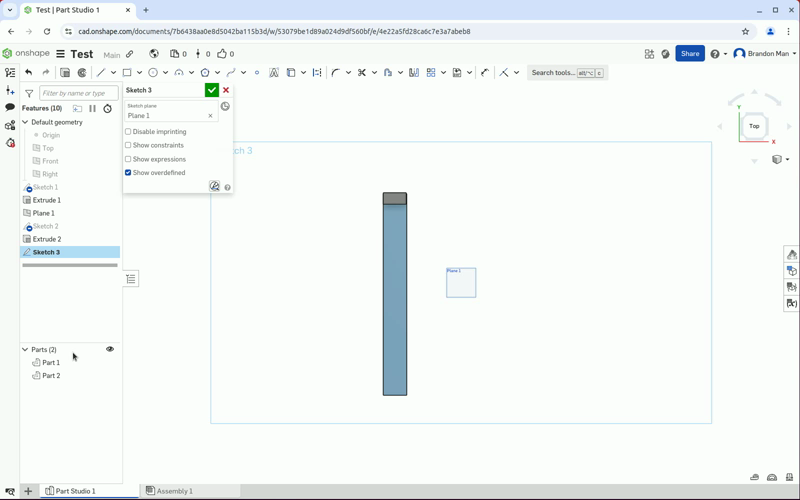
key(y)
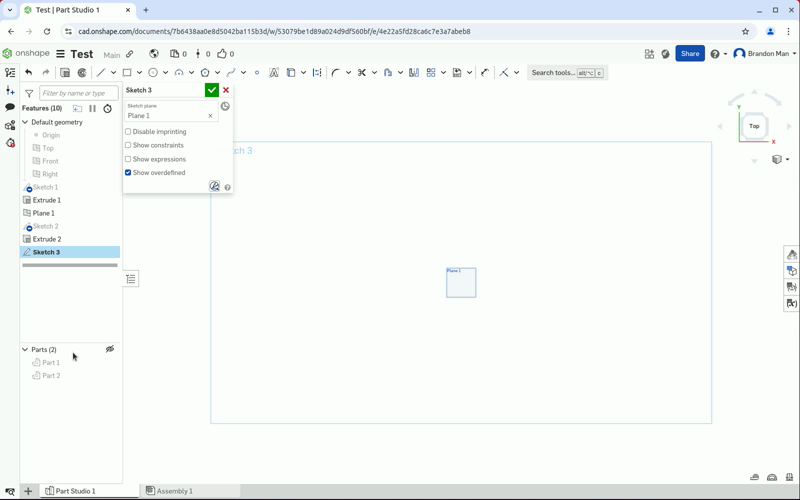
key(l)
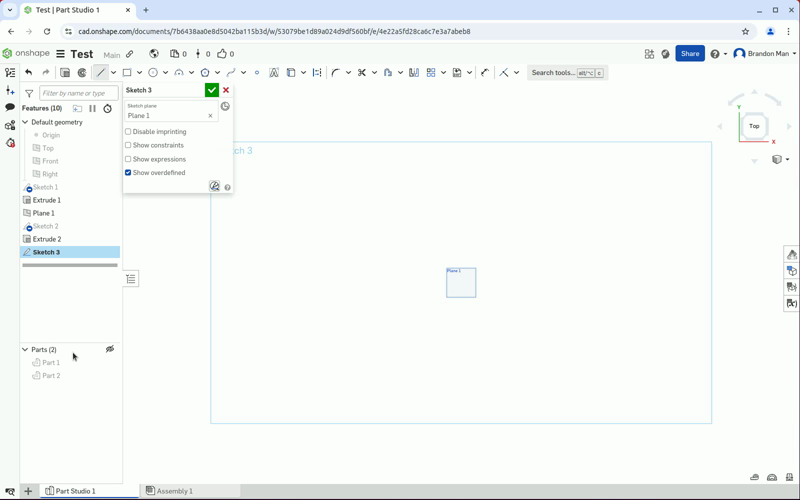
key_down(shift)
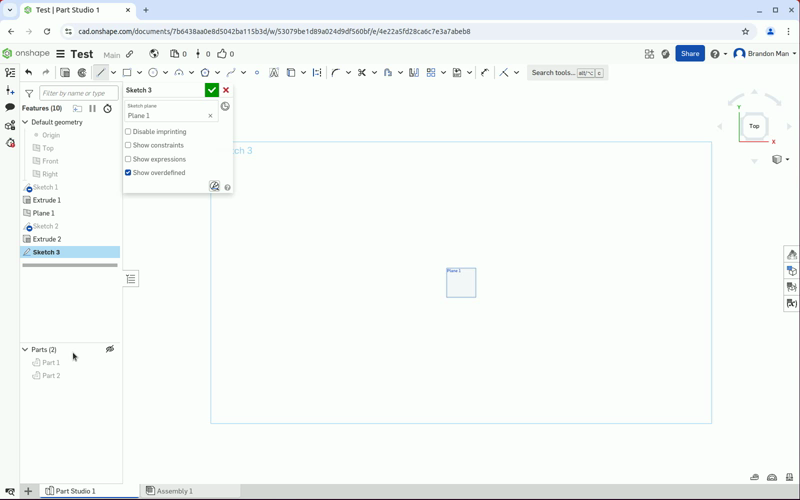
mouse_move(383, 395)
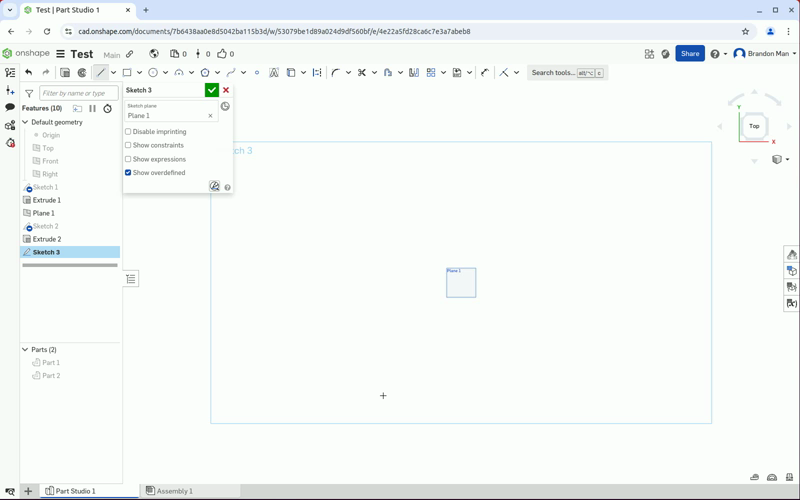
click(383, 395)
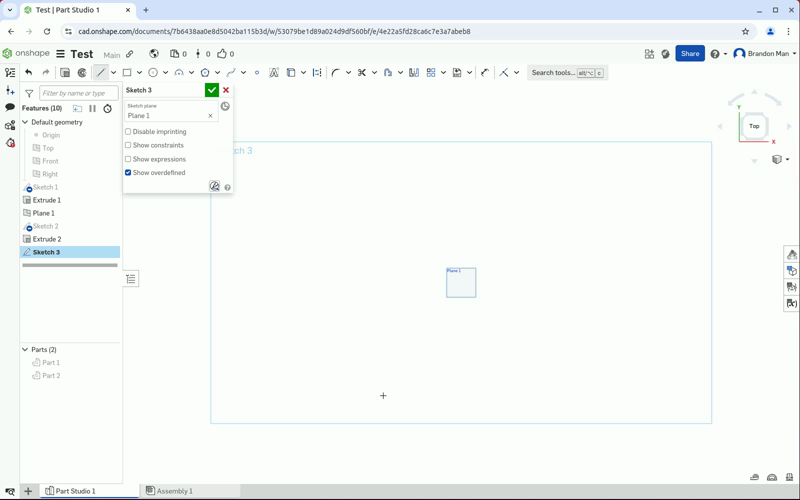
key_up(shift)
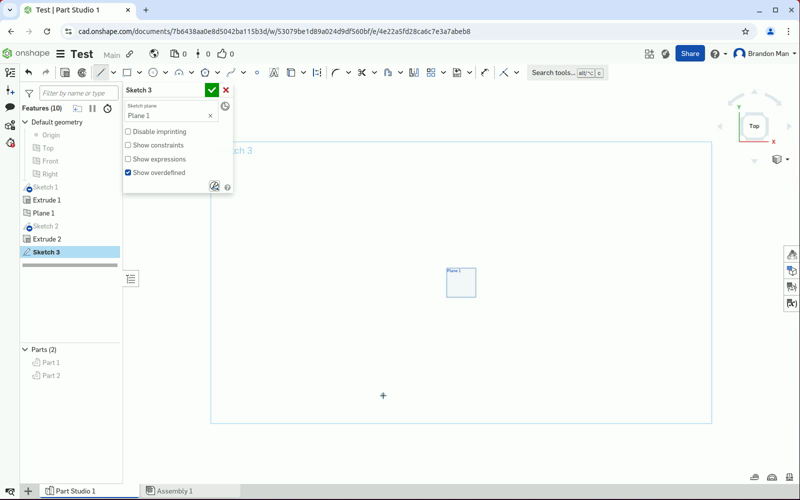
key_down(shift)
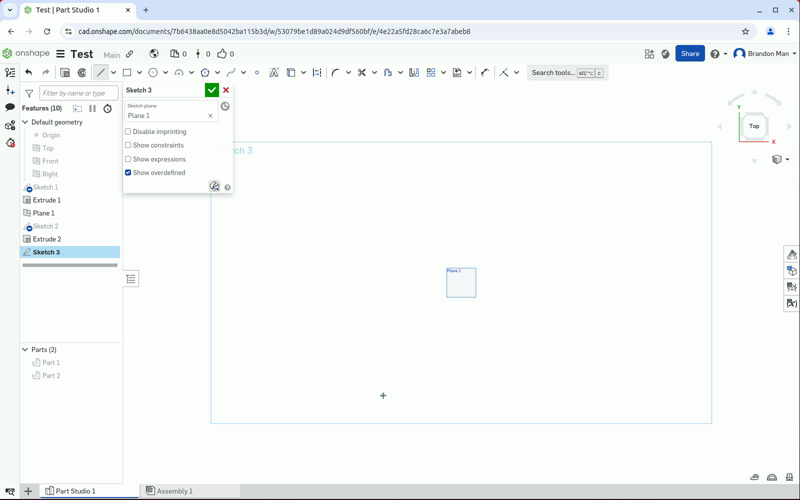
mouse_move(413, 395)
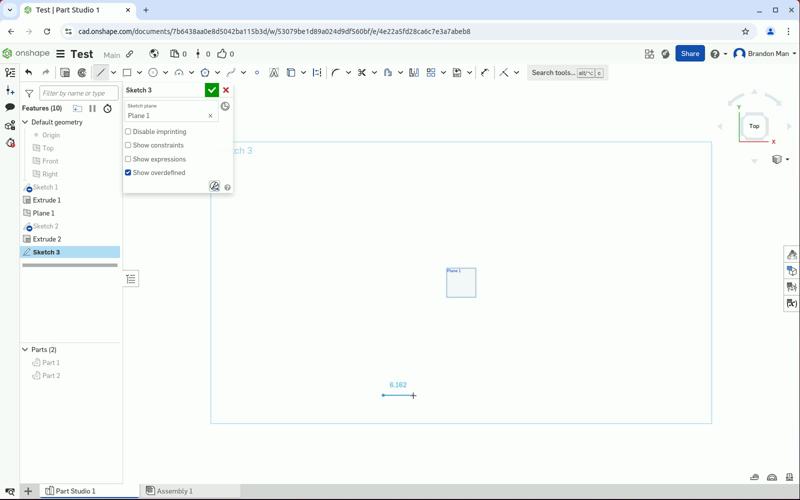
mouse_move(406, 395)
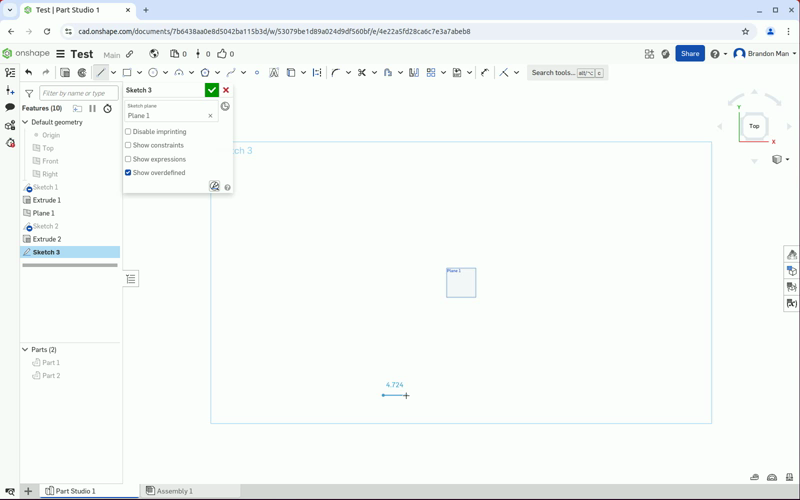
click(406, 395)
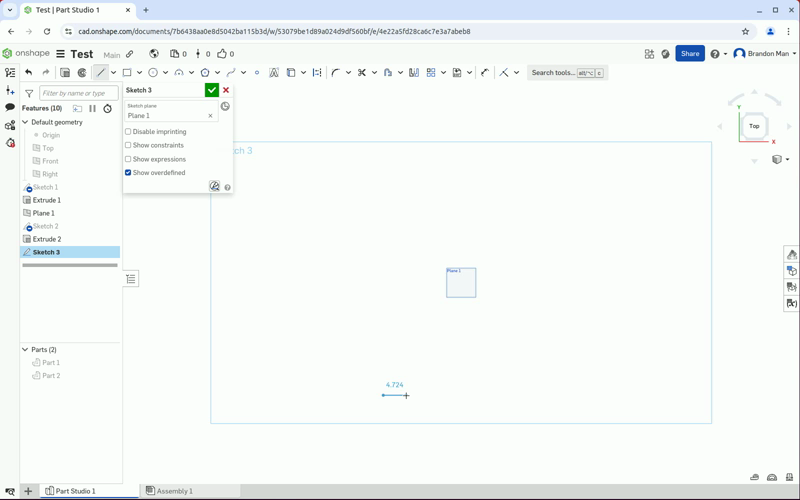
key_up(shift)
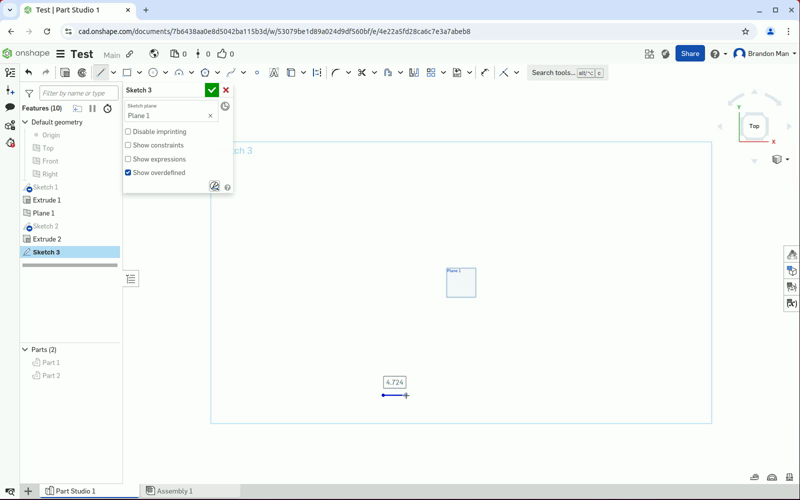
key_down(shift)
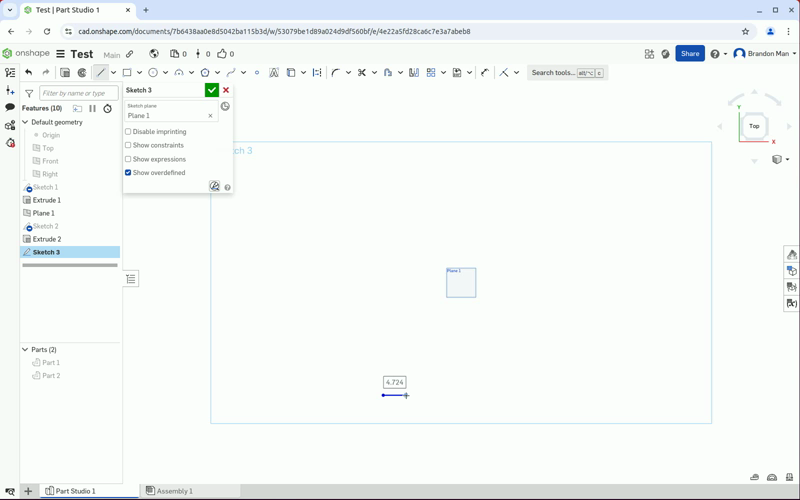
mouse_move(436, 395)
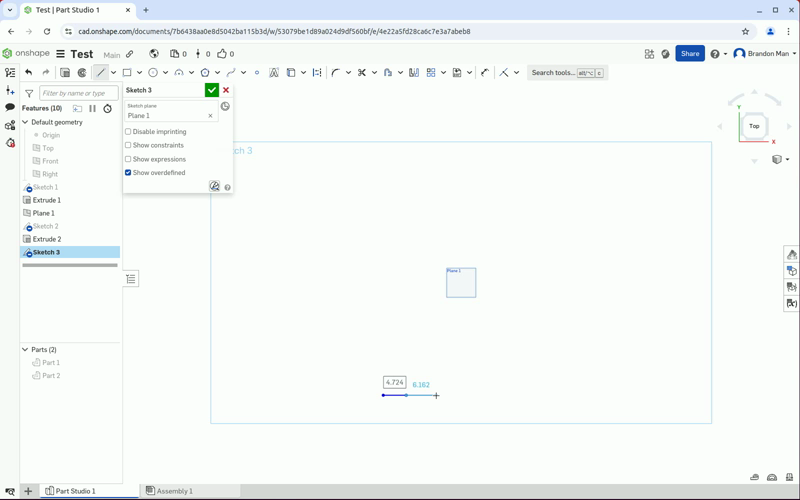
mouse_move(406, 383)
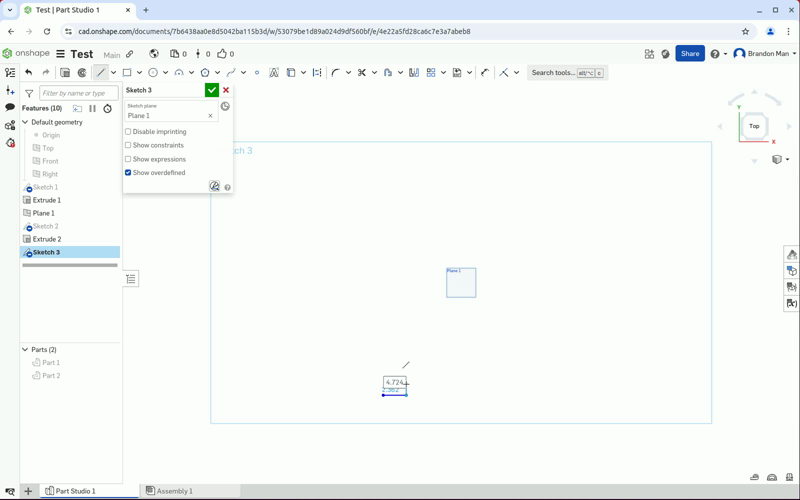
click(406, 383)
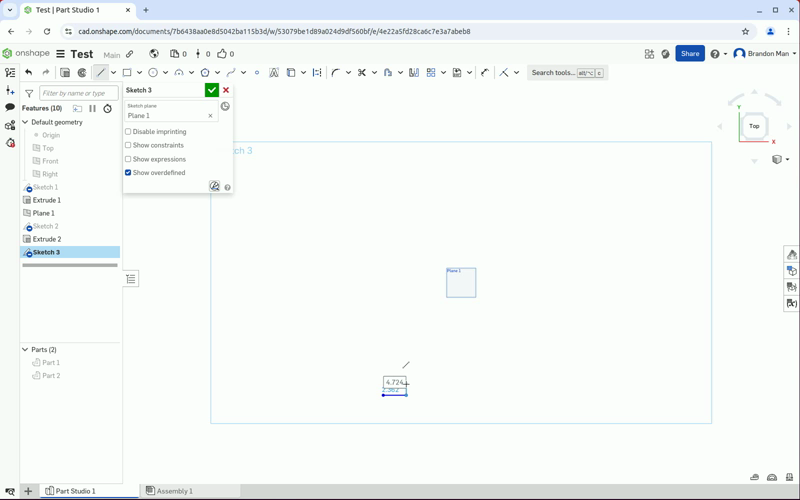
key_up(shift)
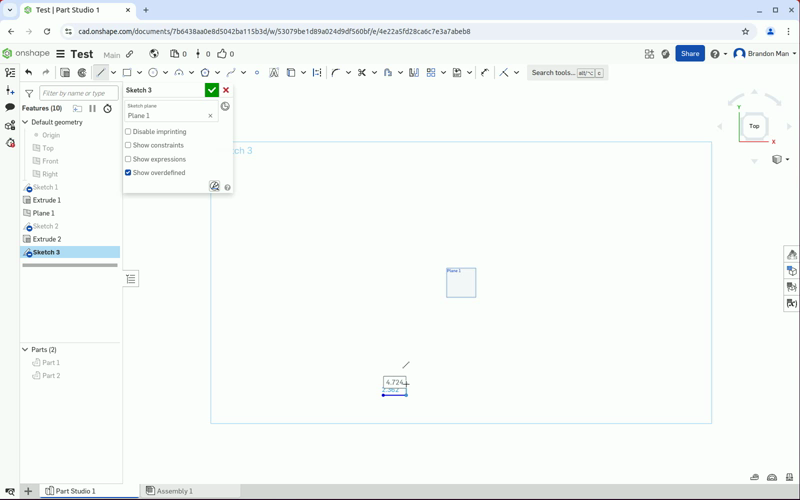
key_down(shift)
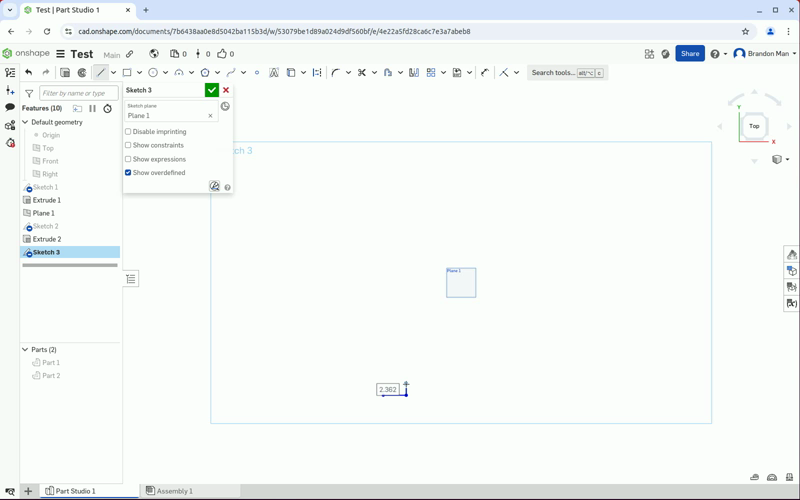
mouse_move(436, 383)
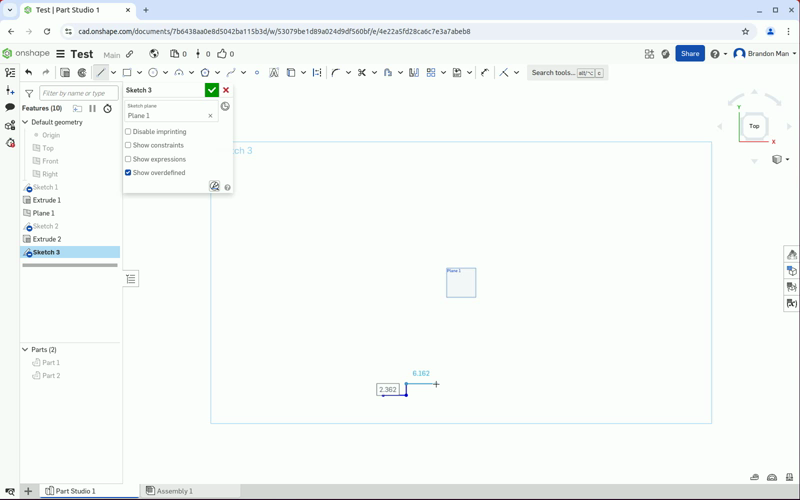
mouse_move(383, 383)
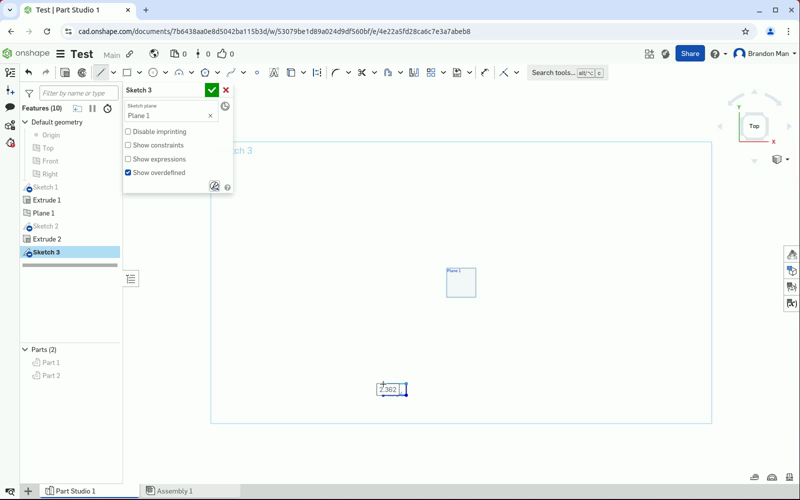
click(383, 383)
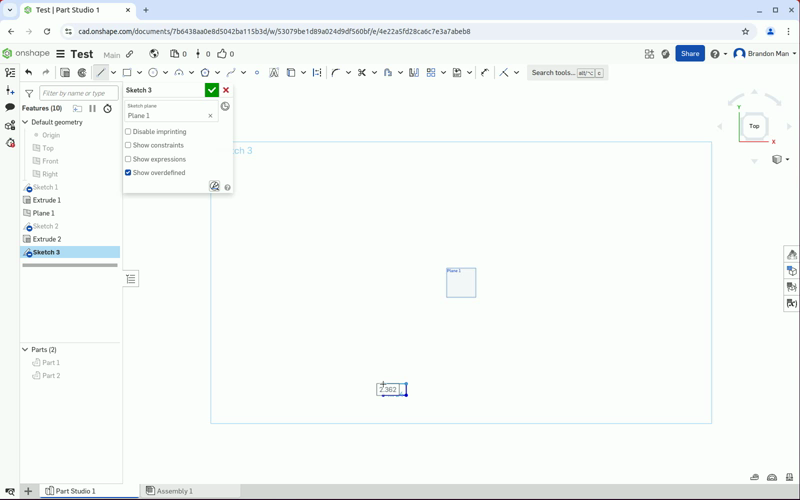
key_up(shift)
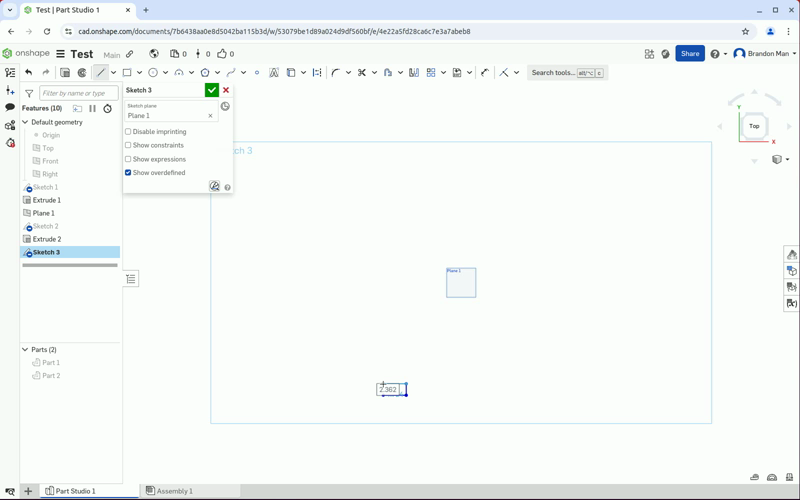
mouse_move(413, 383)
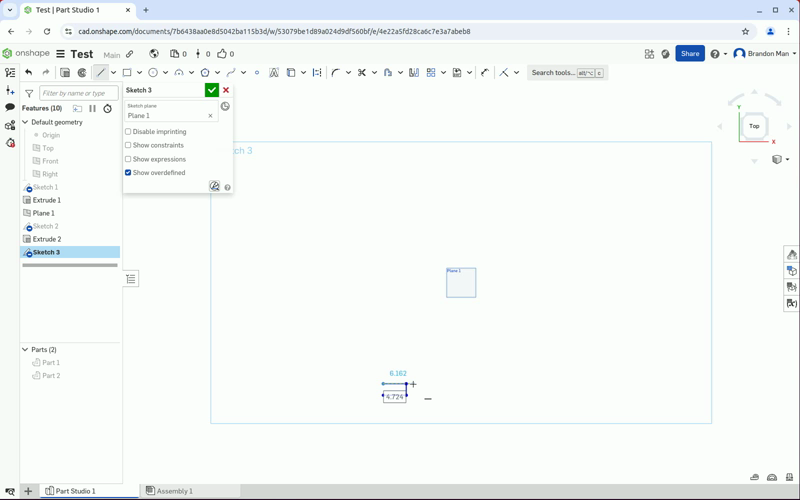
key_down(shift)
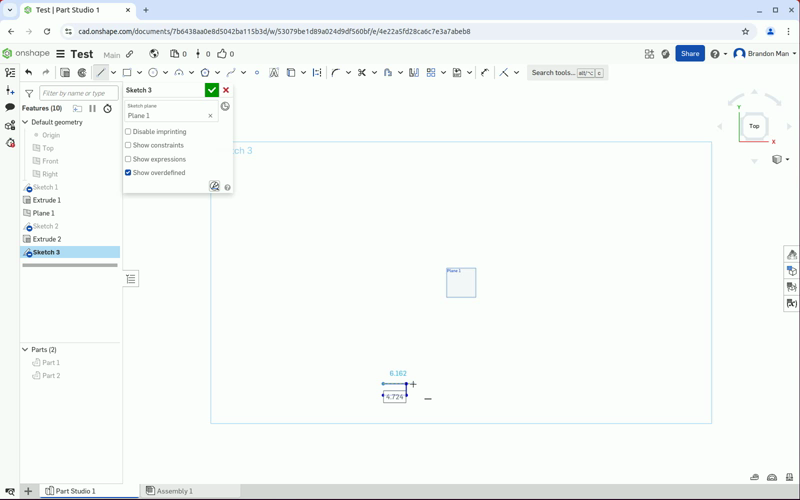
mouse_move(383, 395)
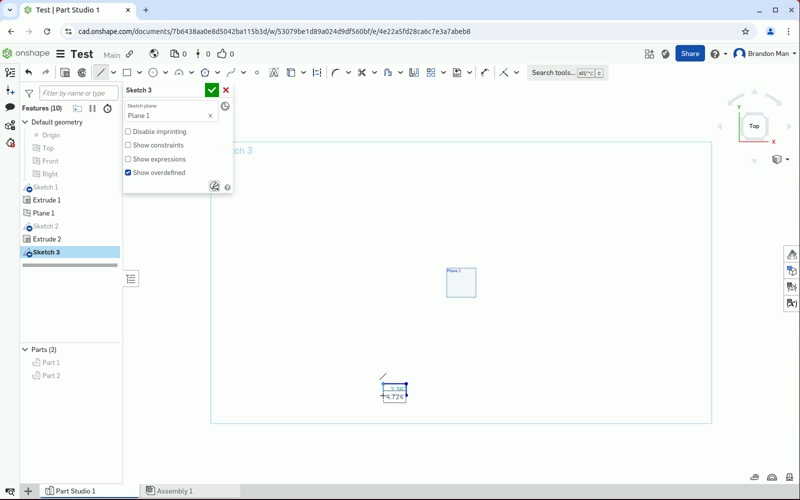
key_up(shift)
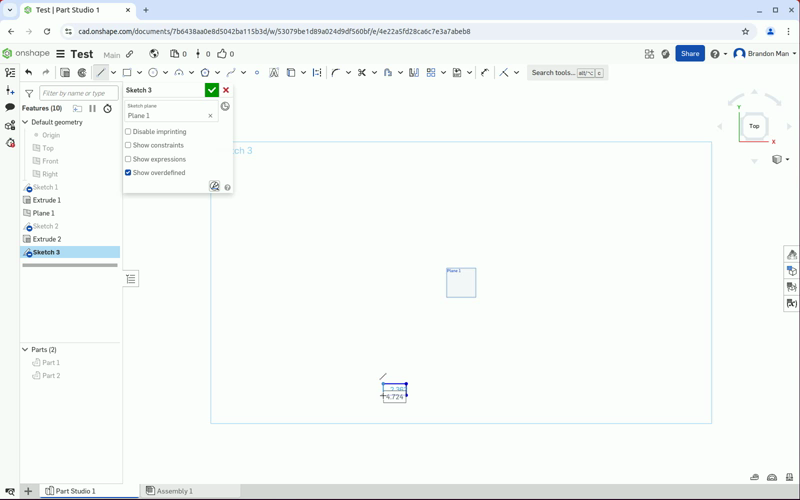
click(383, 395)
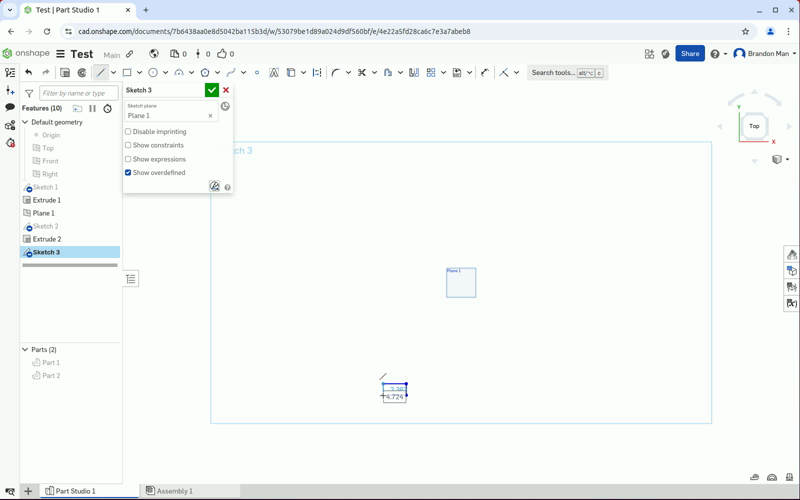
key(esc)
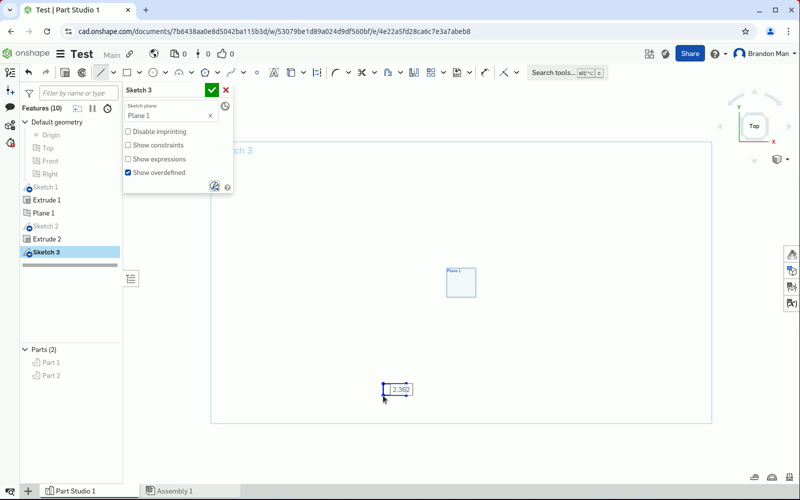
mouse_move(393, 385)
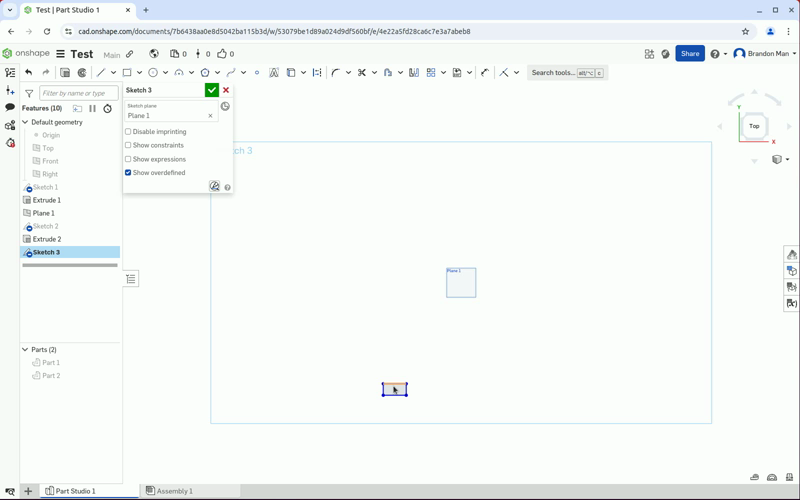
scroll(6)
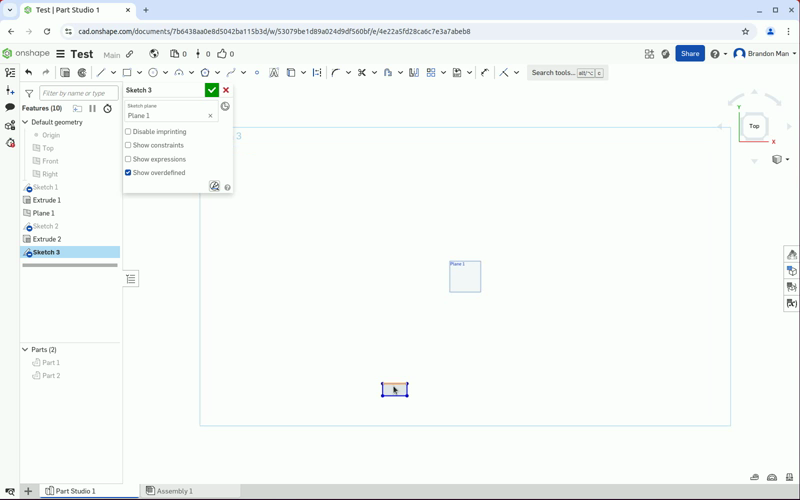
scroll(6)
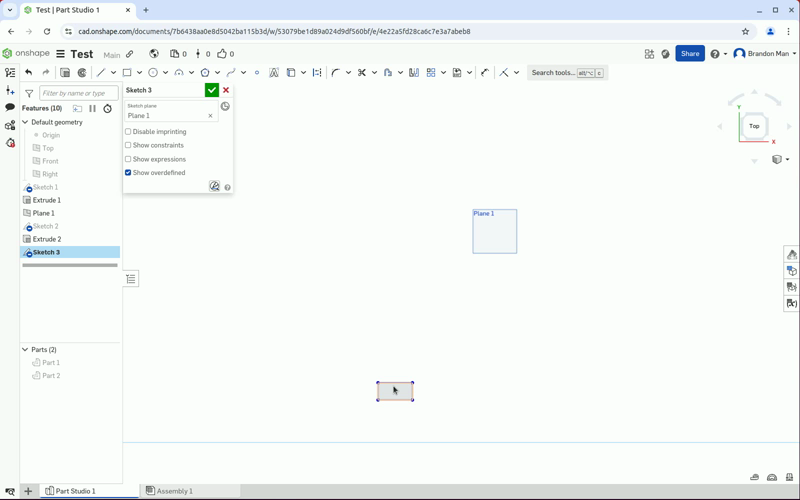
scroll(6)
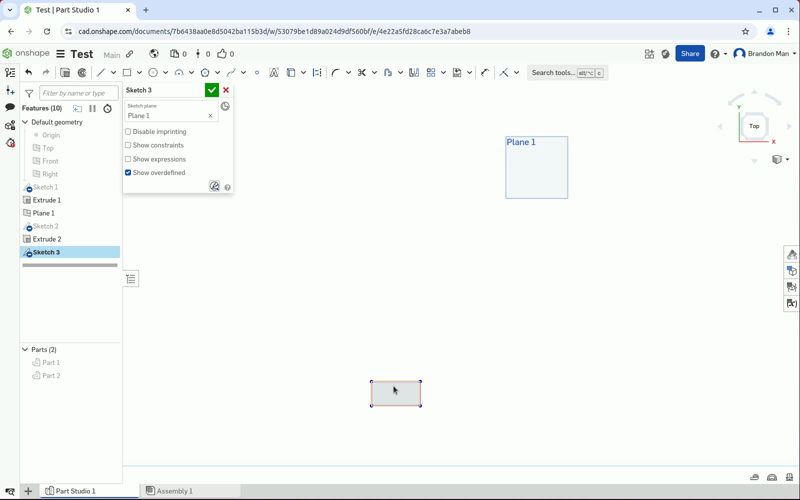
scroll(6)
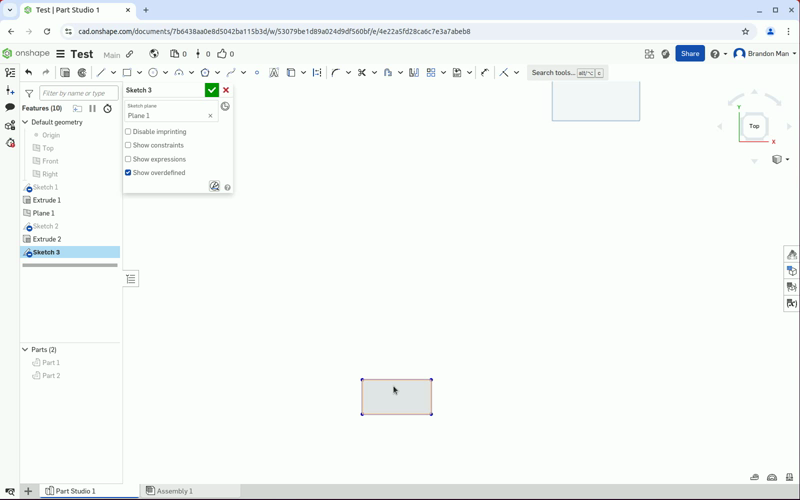
scroll(6)
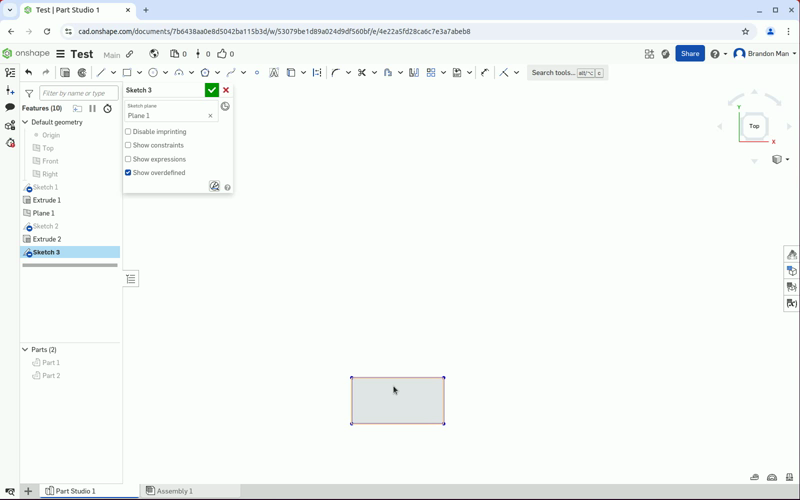
scroll(6)
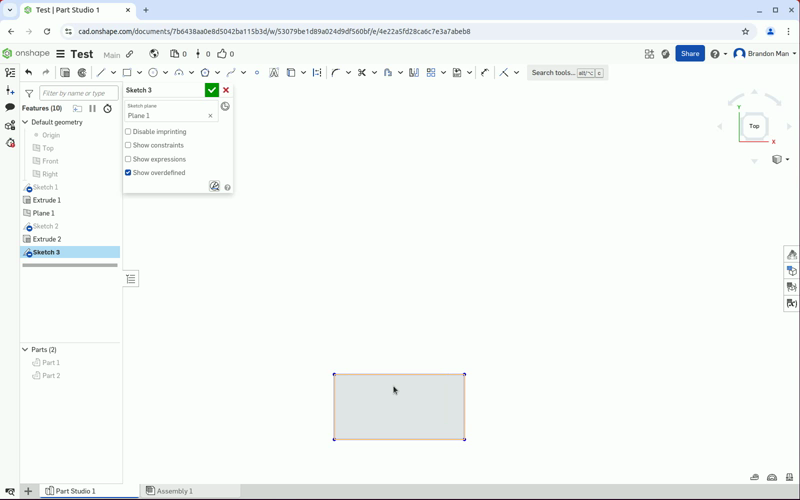
scroll(6)
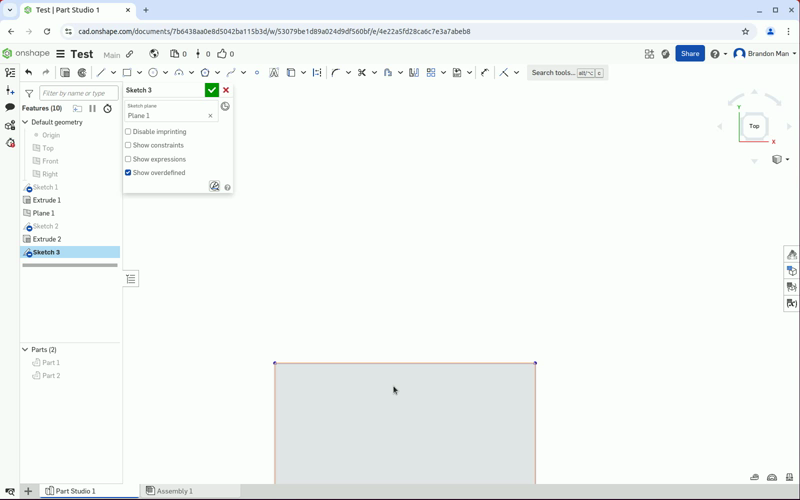
click(393, 385)
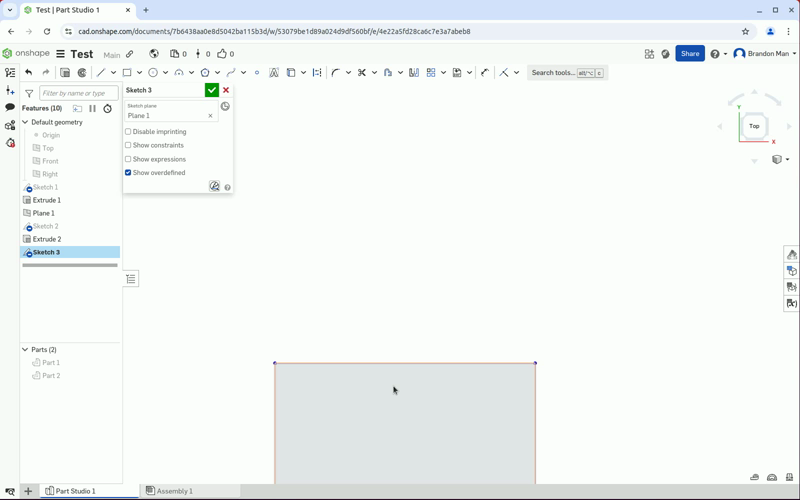
scroll(-6)
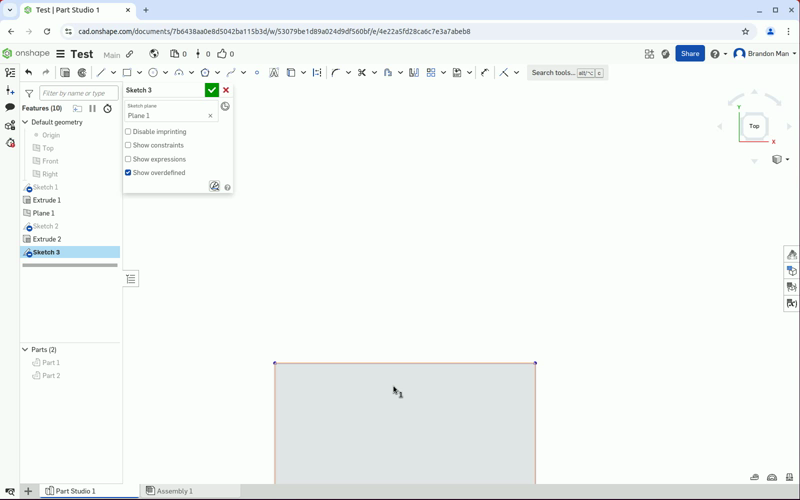
scroll(-6)
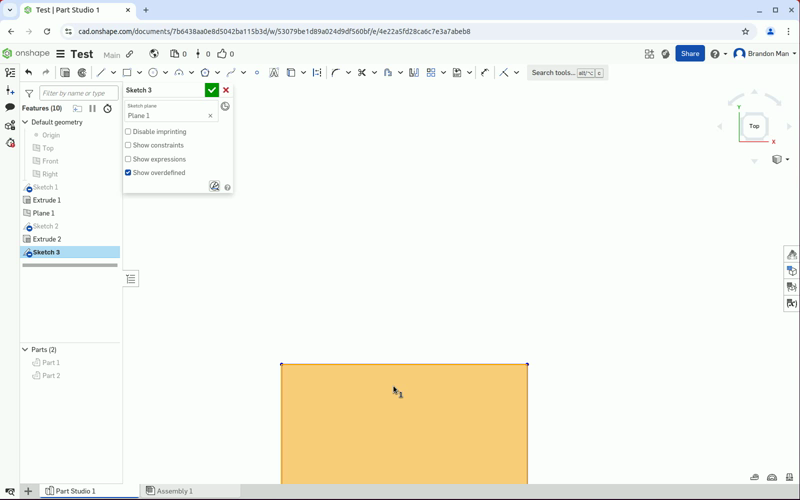
scroll(-6)
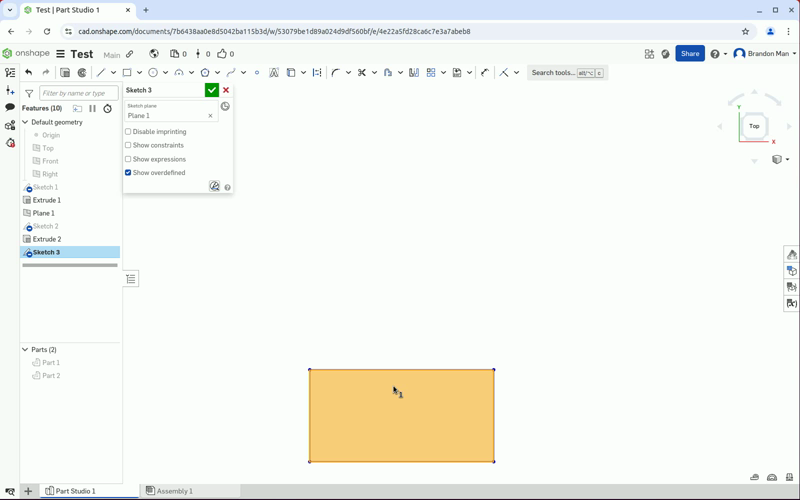
scroll(-6)
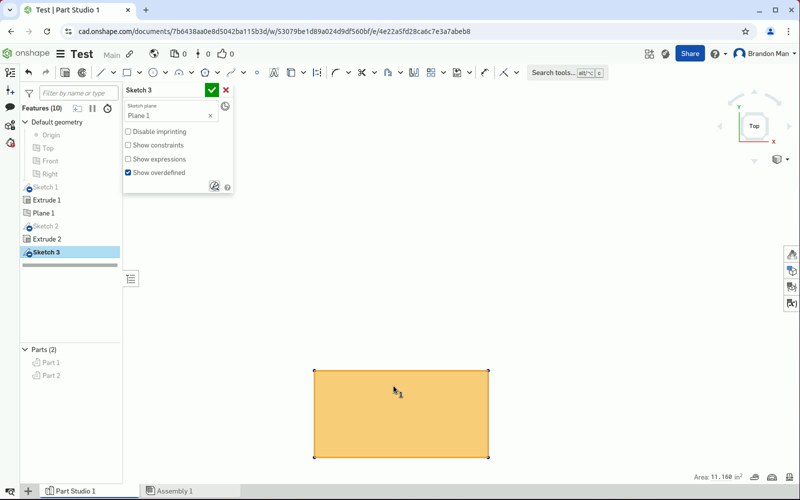
scroll(-6)
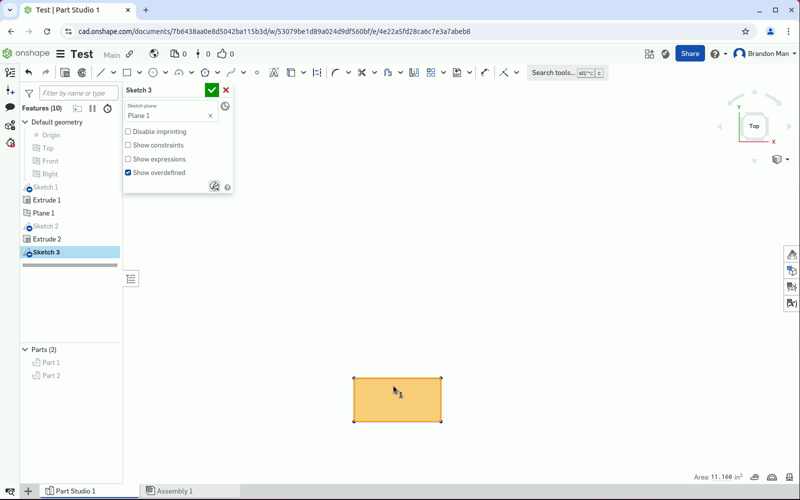
scroll(-6)
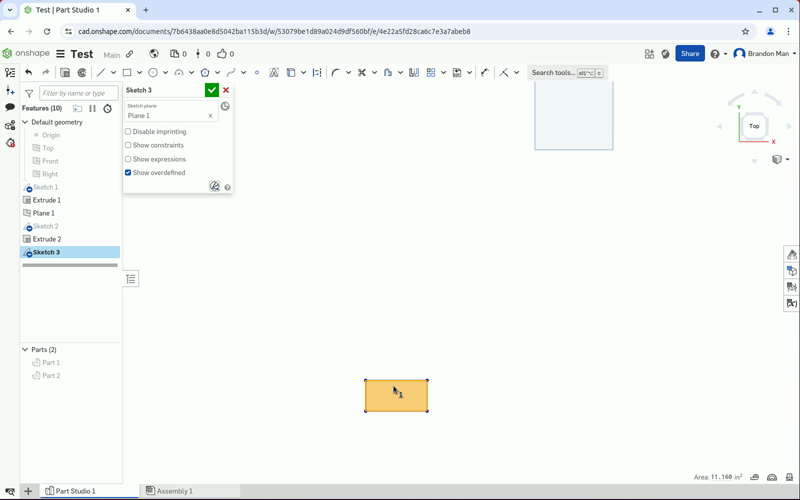
scroll(-6)
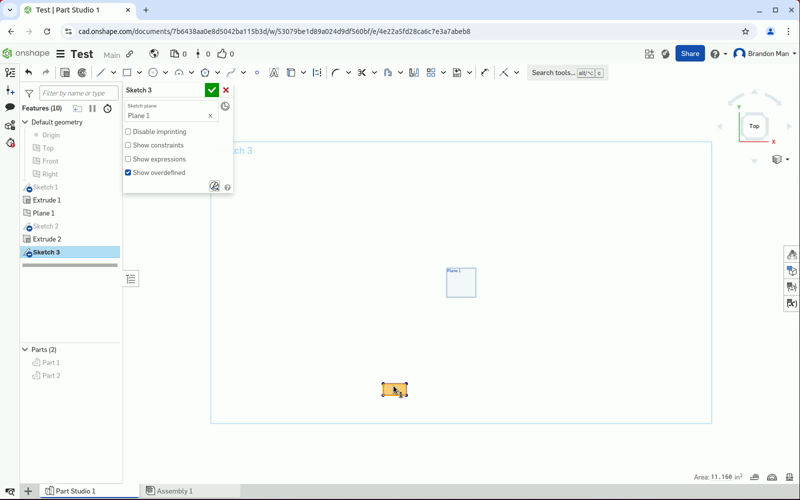
mouse_move(73, 352)
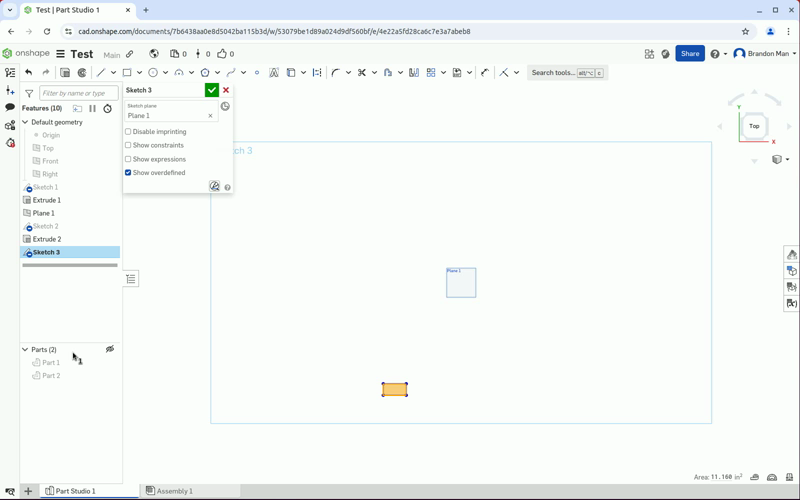
key(shift+y)
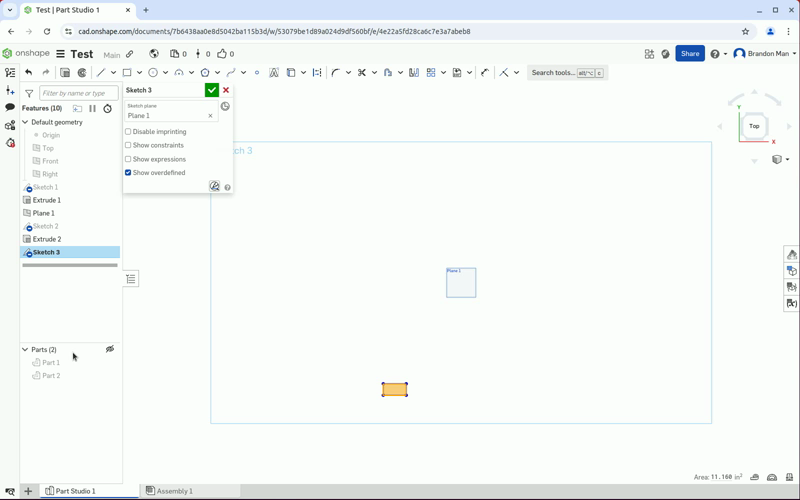
key(shift+e)
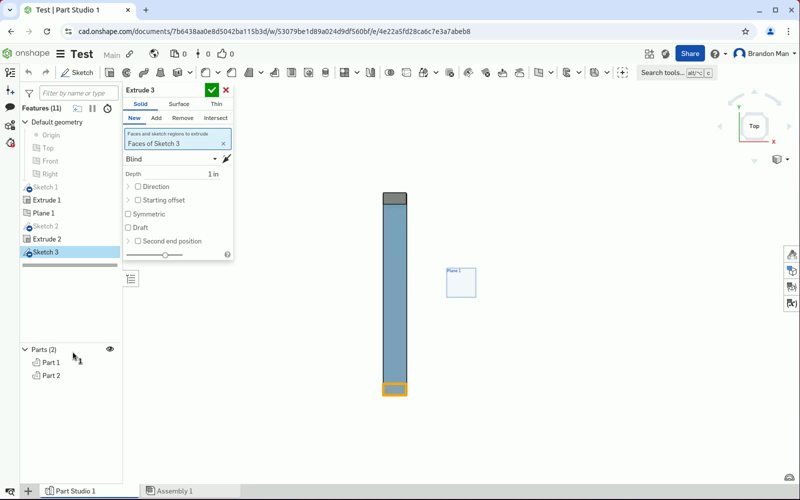
mouse_move(143, 106)
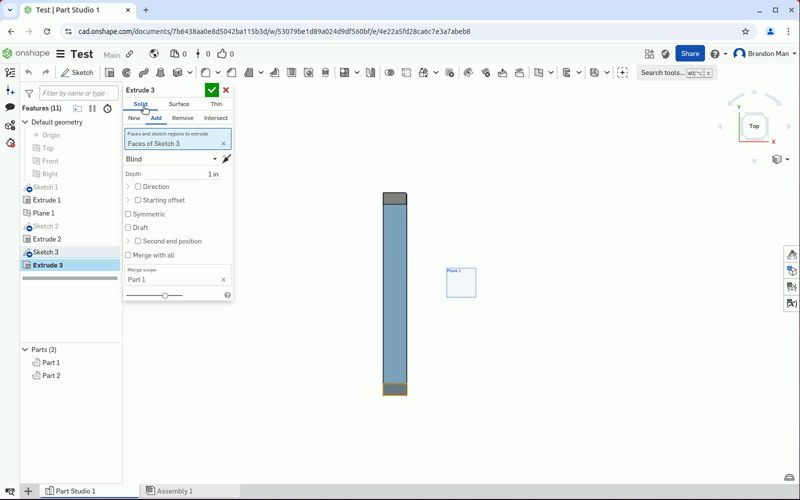
click(143, 106)
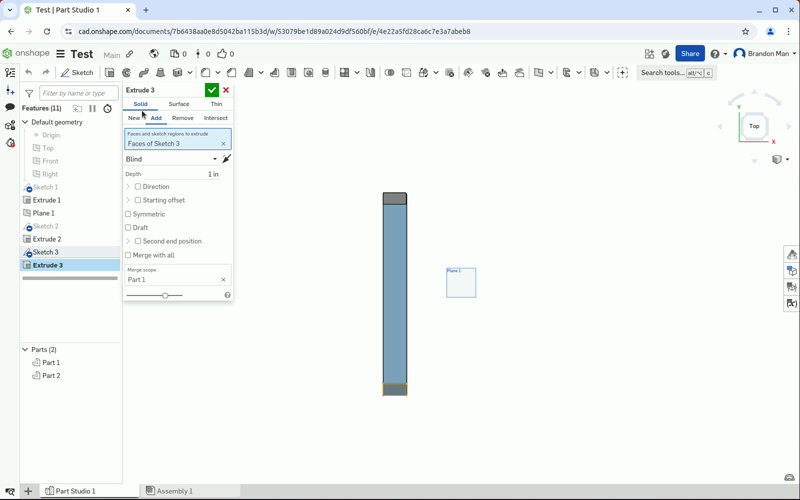
mouse_move(137, 120)
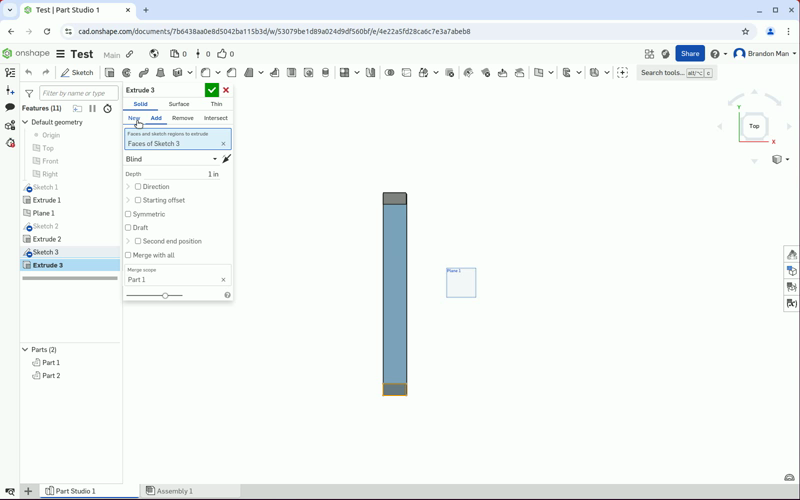
click(137, 120)
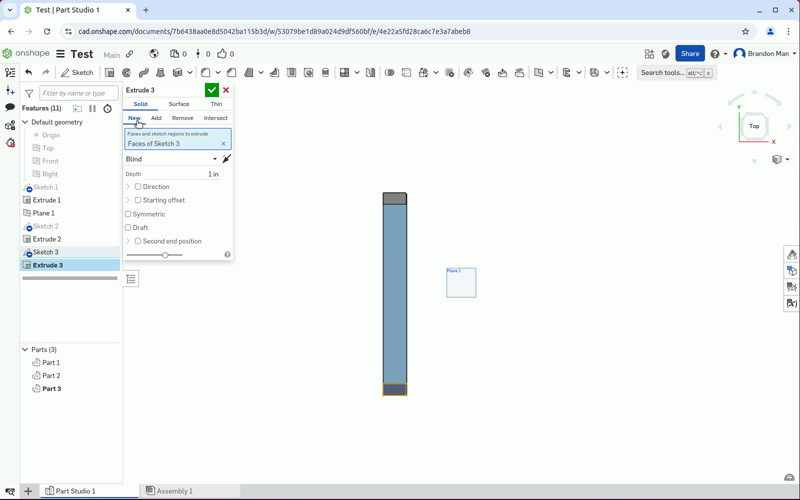
key(tab, 4)
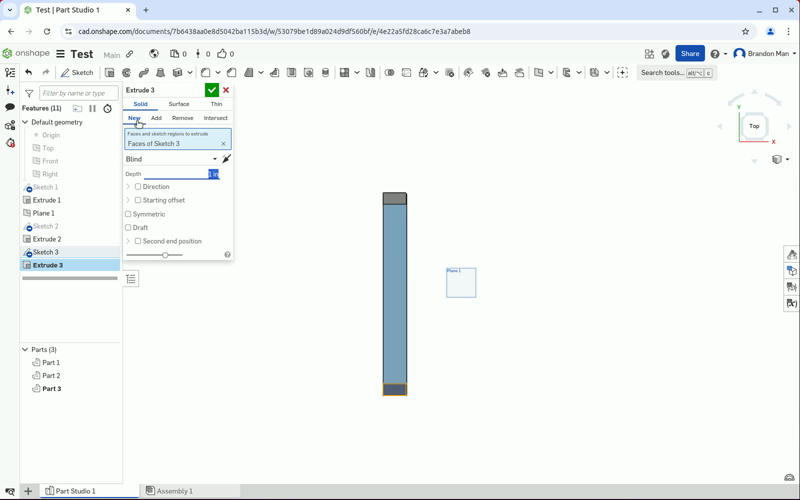
text(2.407)
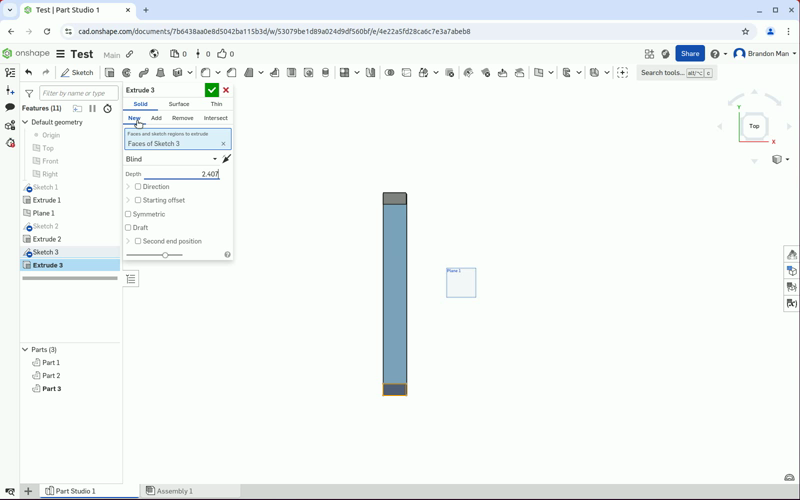
key(enter)
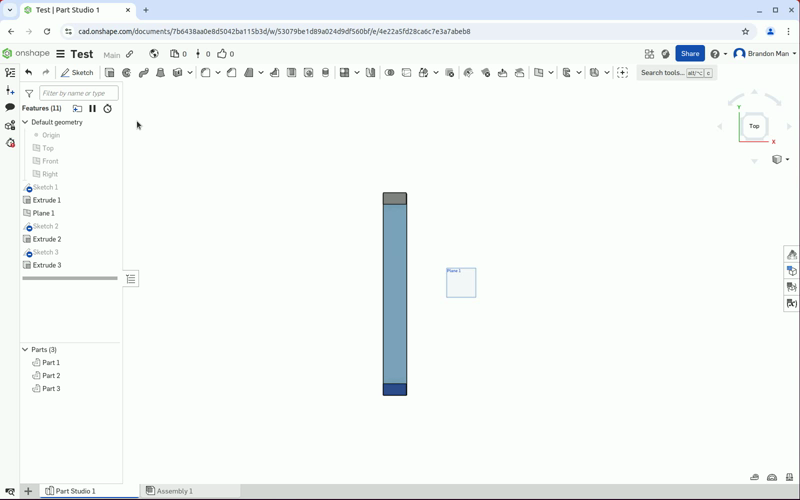
key(shift+h)
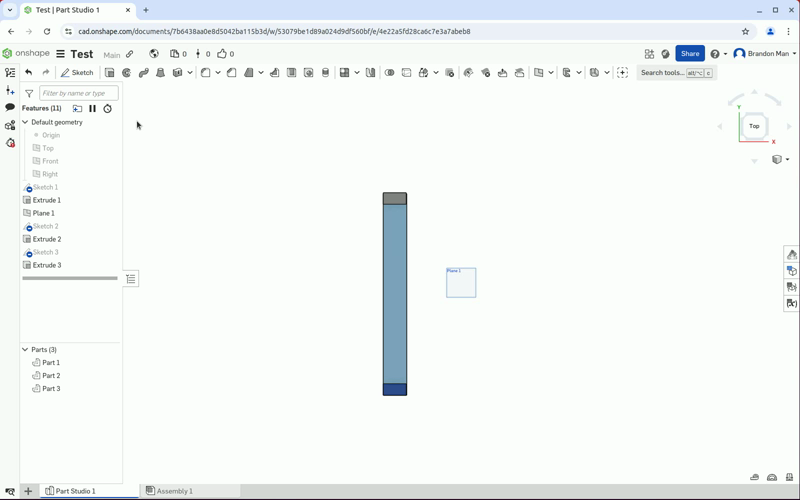
key(shift+h)
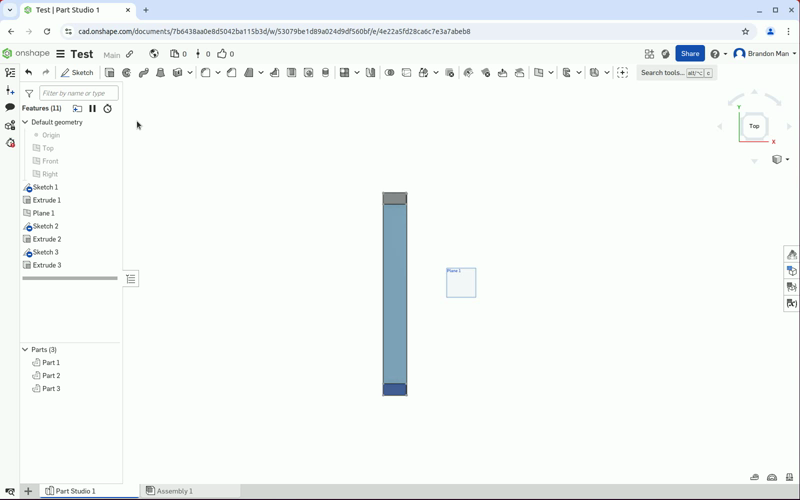
key(shift+7)
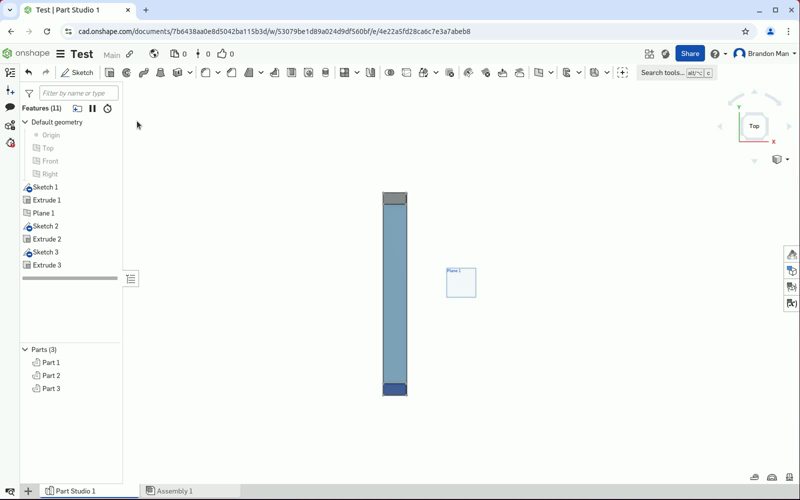
key(up, 3)
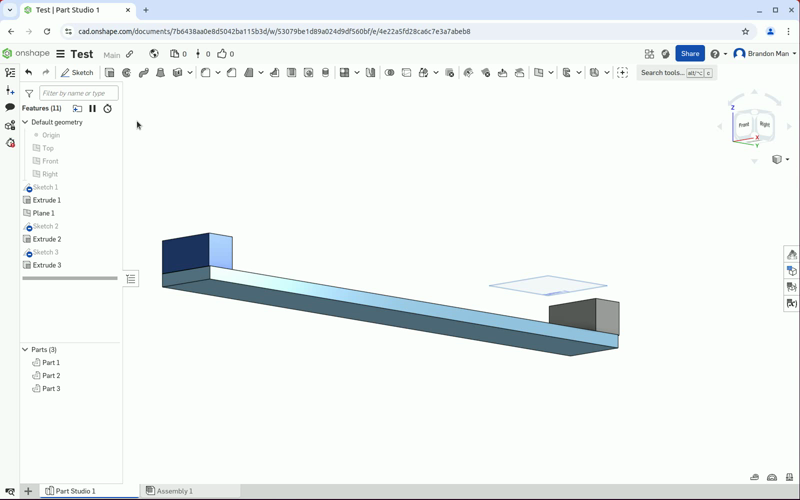
key(left, 3)
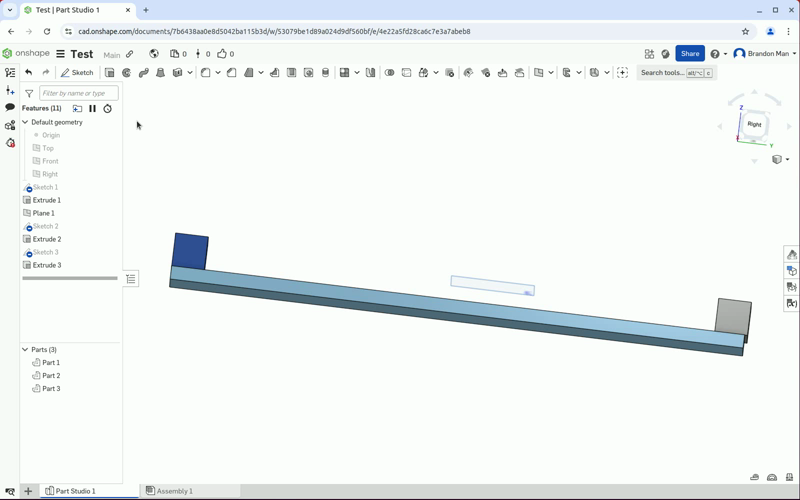
key(right, 3)
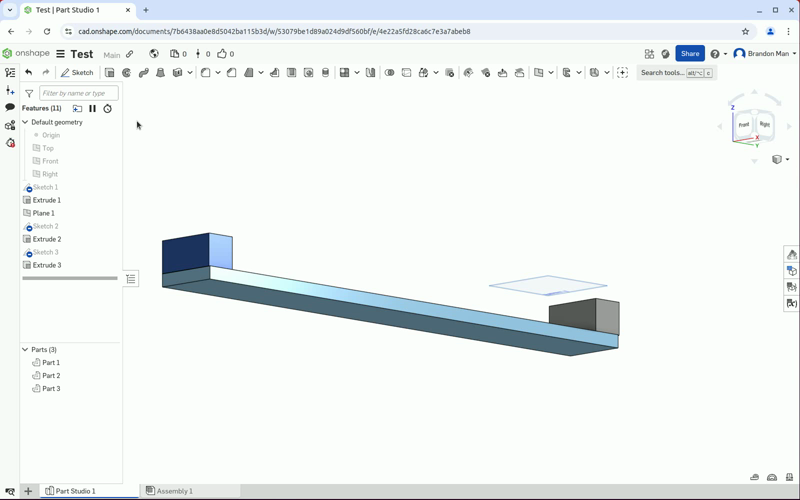
key(down, 3)
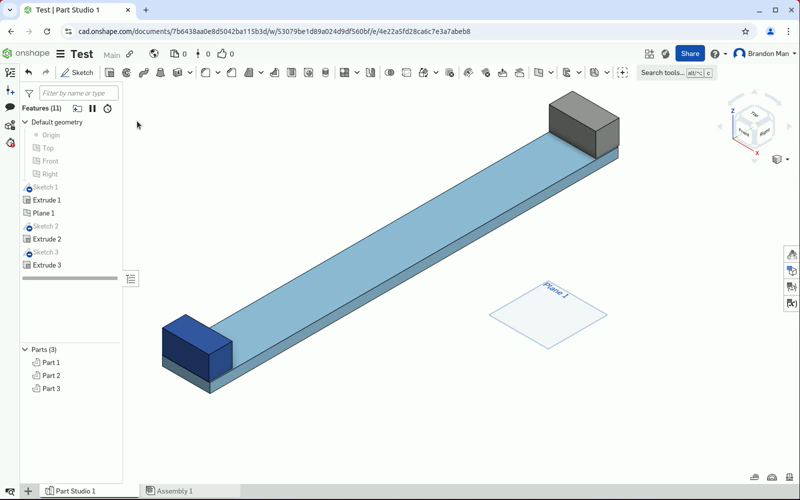
mouse_move(73, 189)
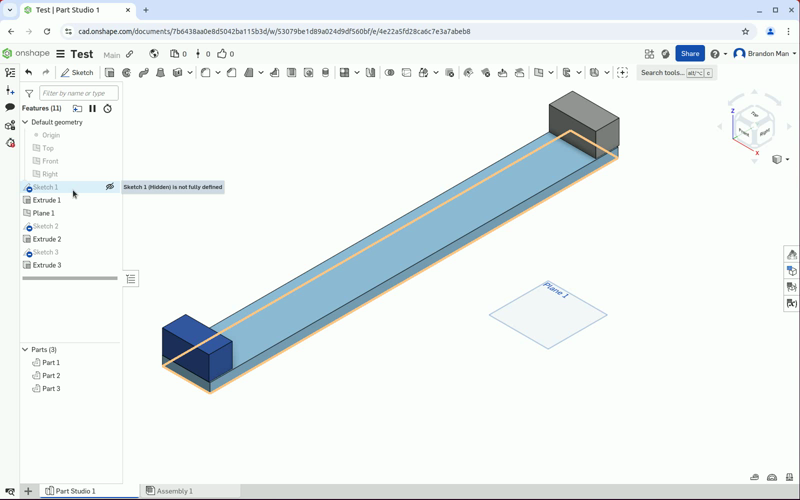
click(73, 189)